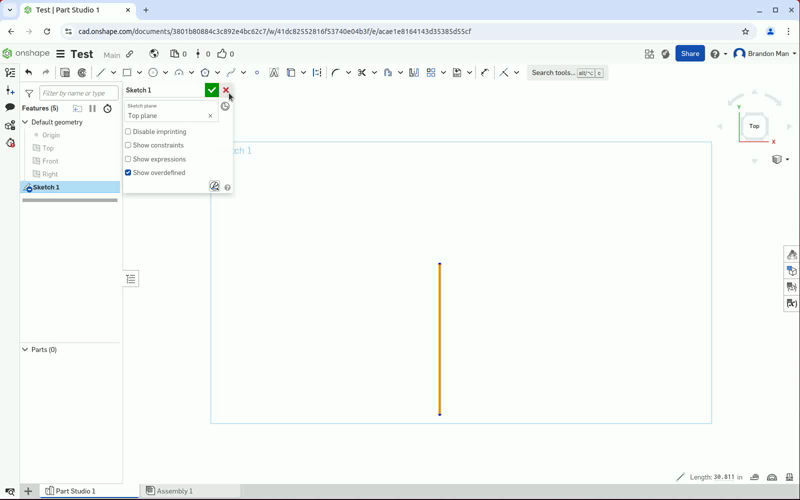
key(shift+h)
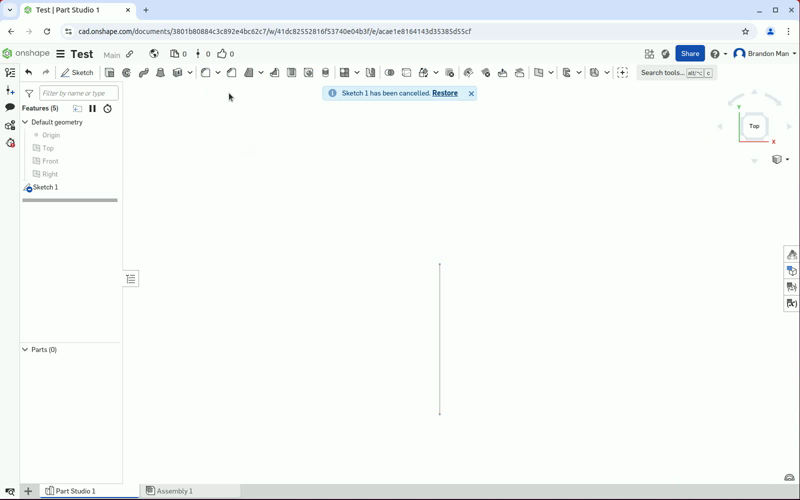
key(shift+s)
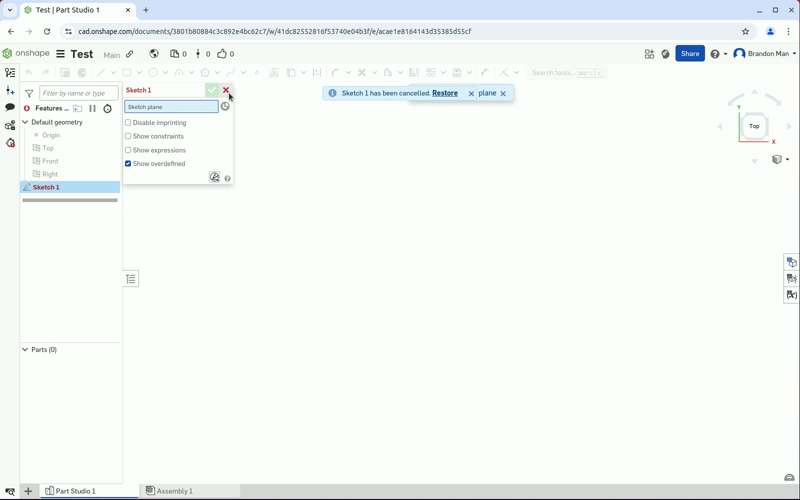
mouse_move(73, 150)
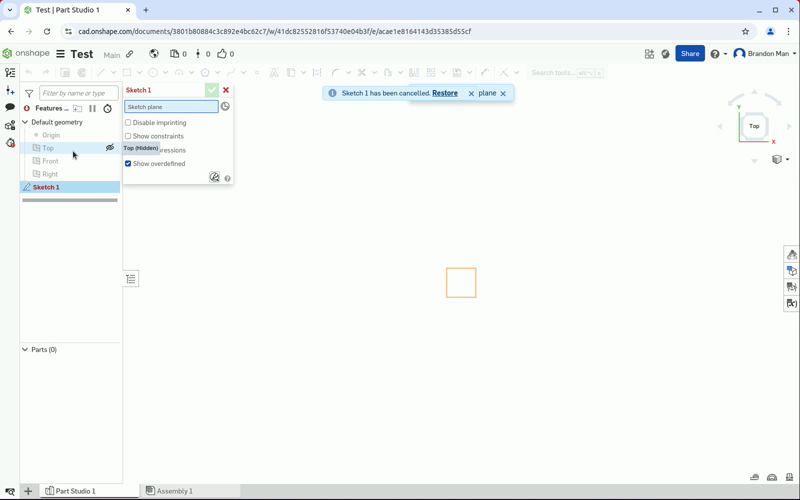
click(73, 150)
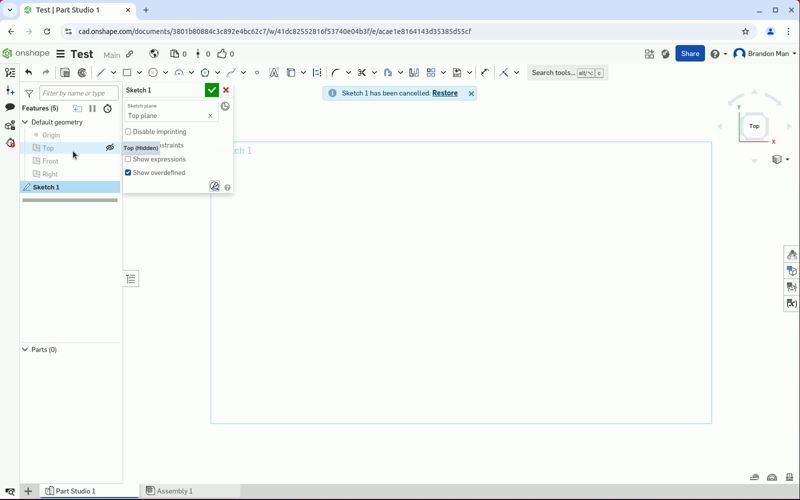
mouse_move(73, 352)
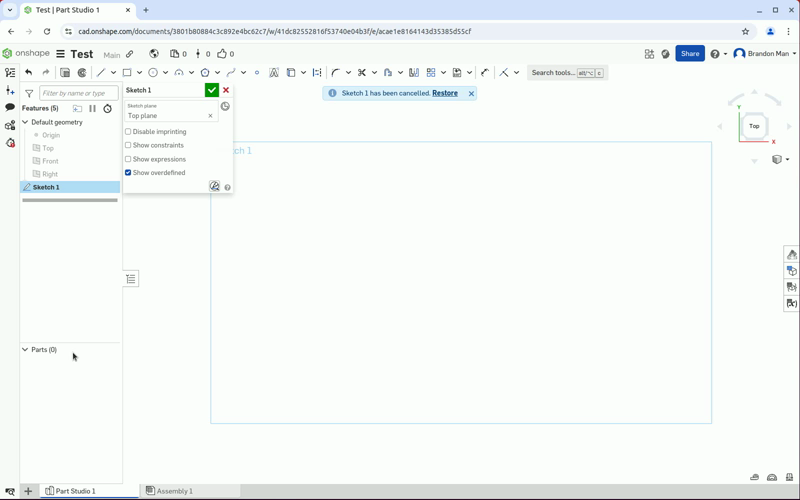
key(y)
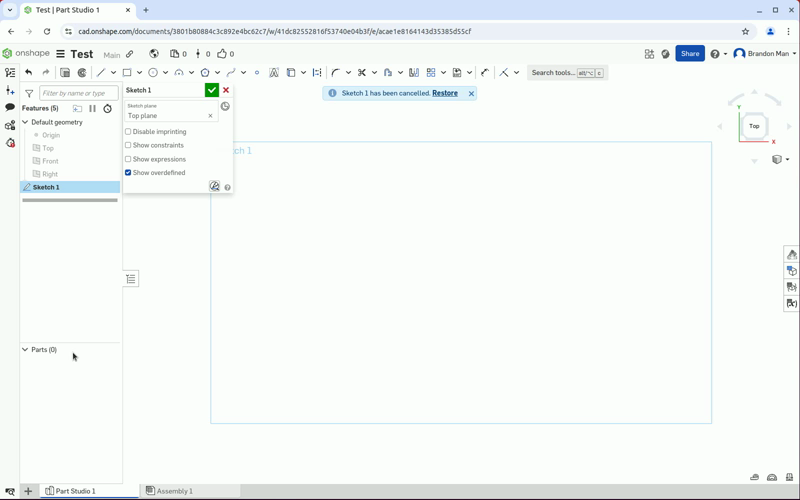
key(l)
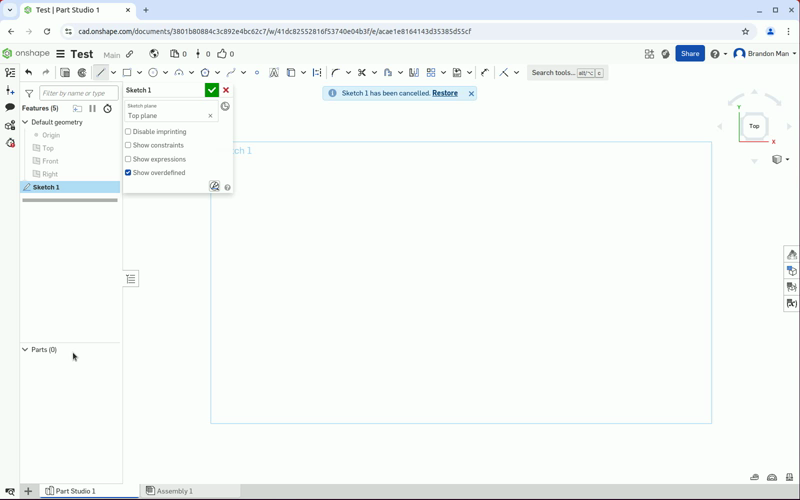
key_down(shift)
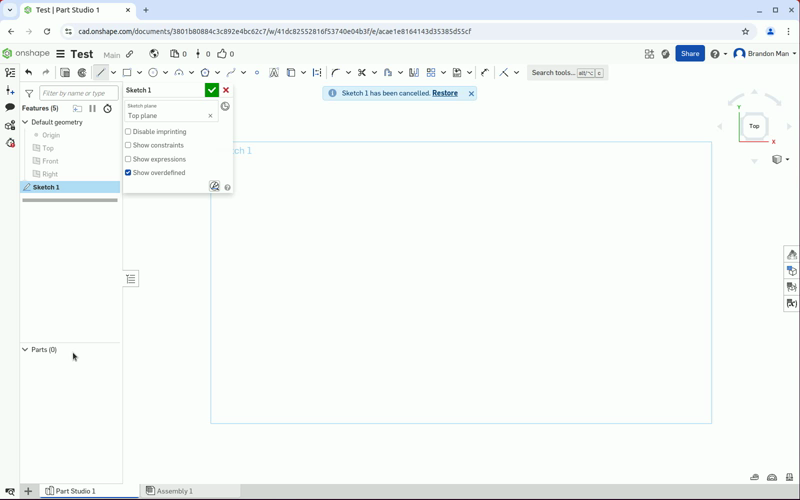
mouse_move(348, 215)
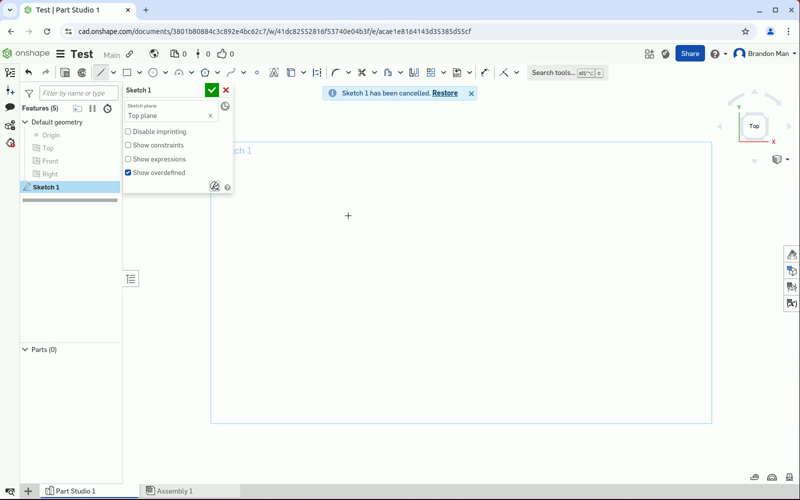
click(348, 215)
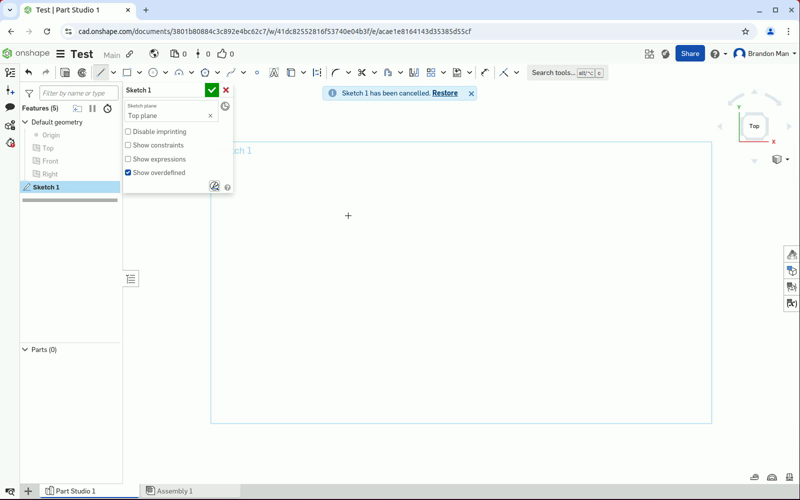
key_up(shift)
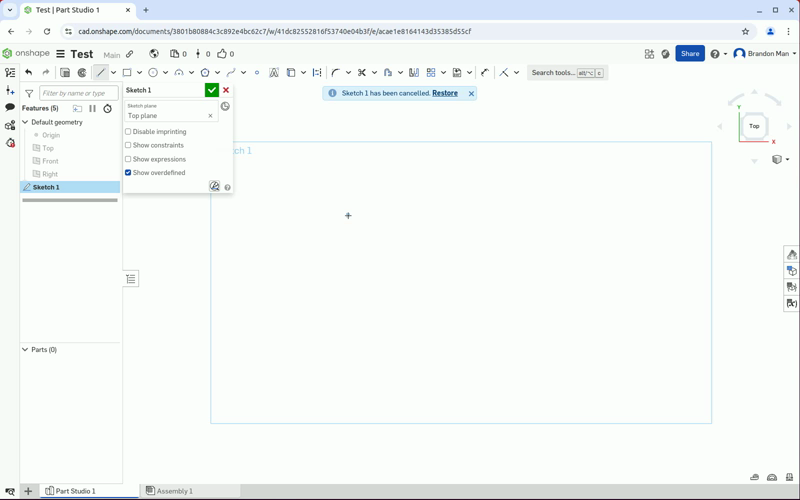
key_down(shift)
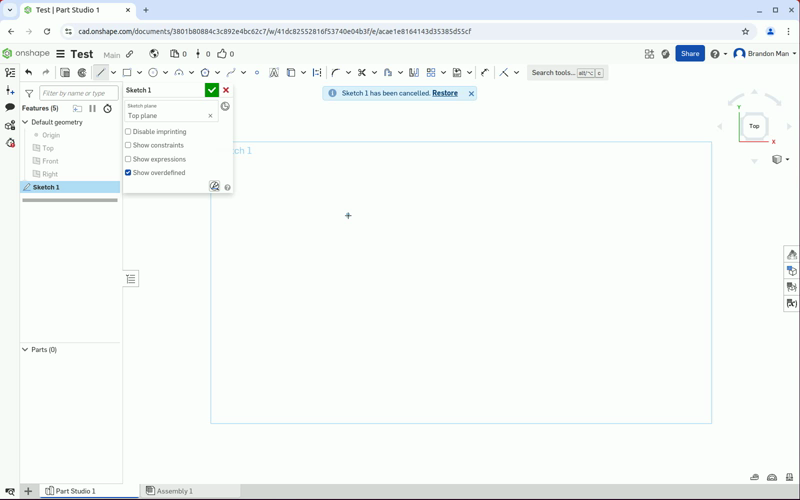
mouse_move(545, 215)
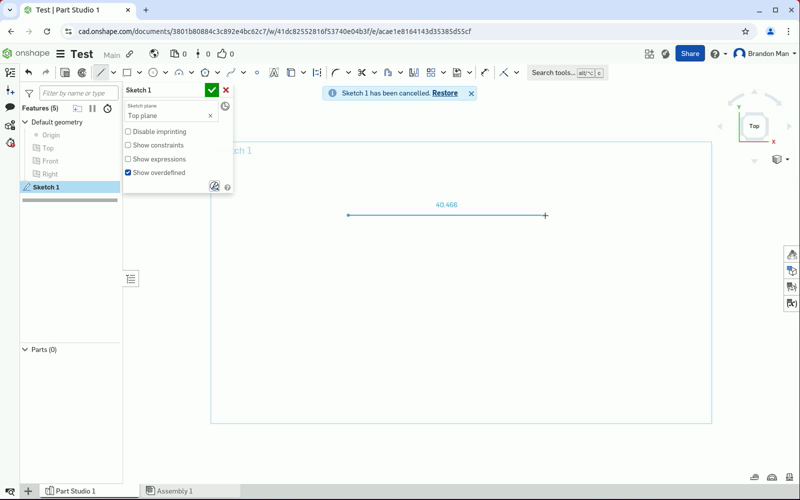
click(545, 215)
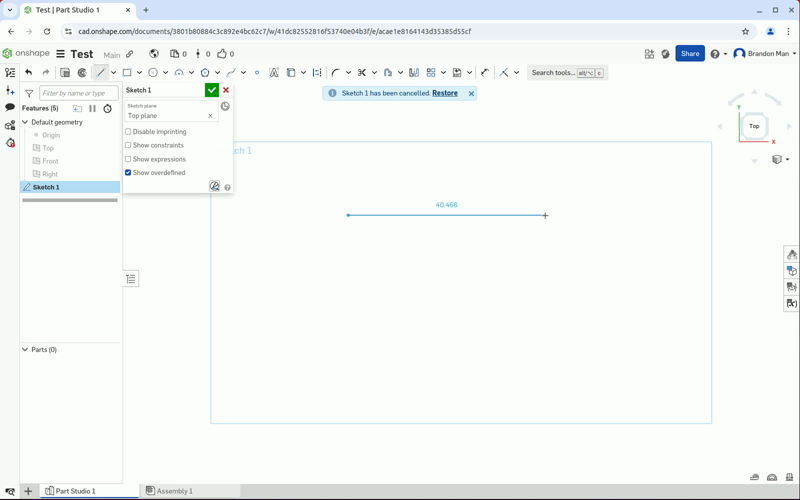
key_up(shift)
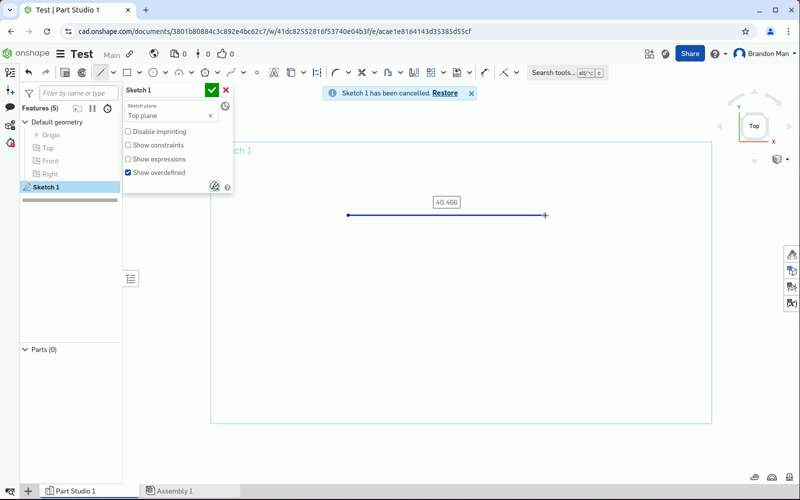
key_down(shift)
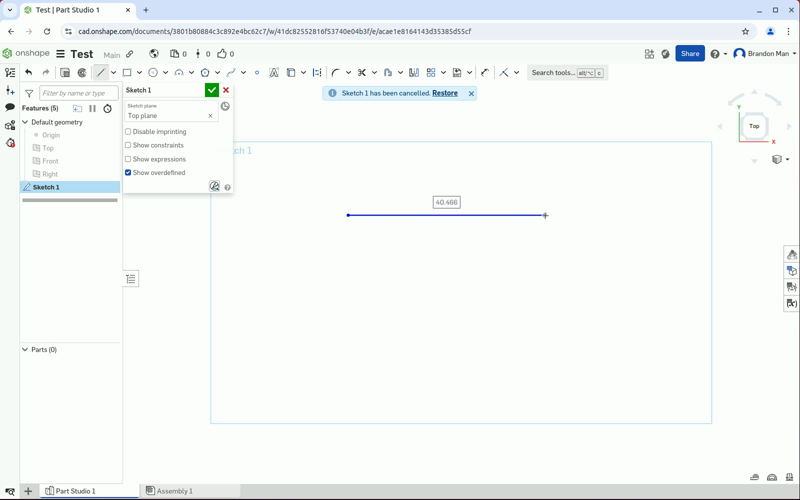
mouse_move(575, 215)
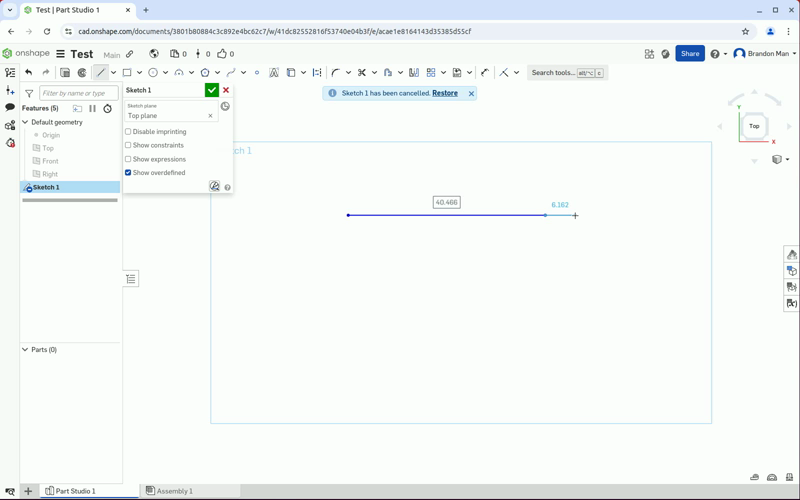
mouse_move(545, 173)
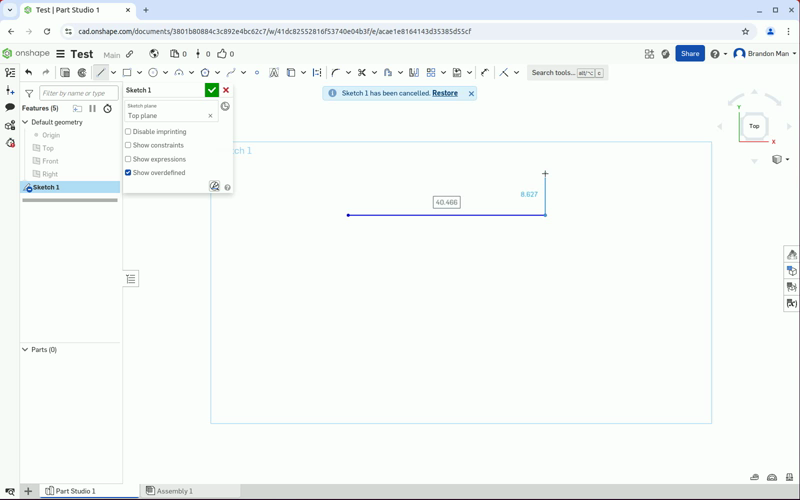
click(545, 173)
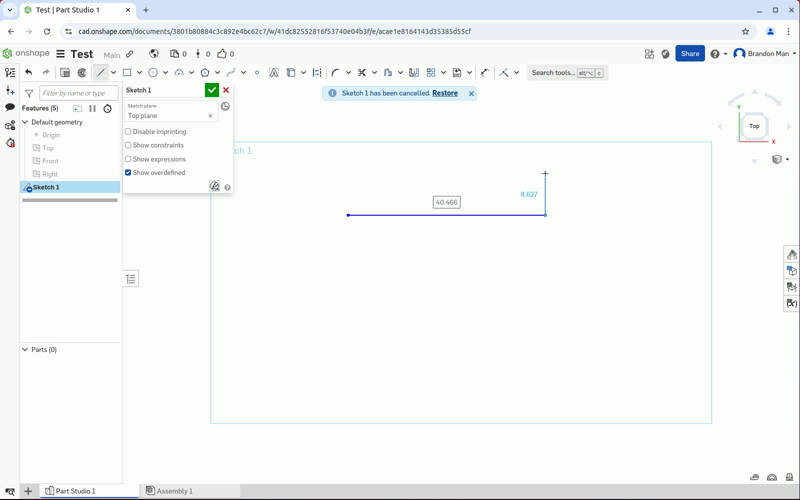
key_up(shift)
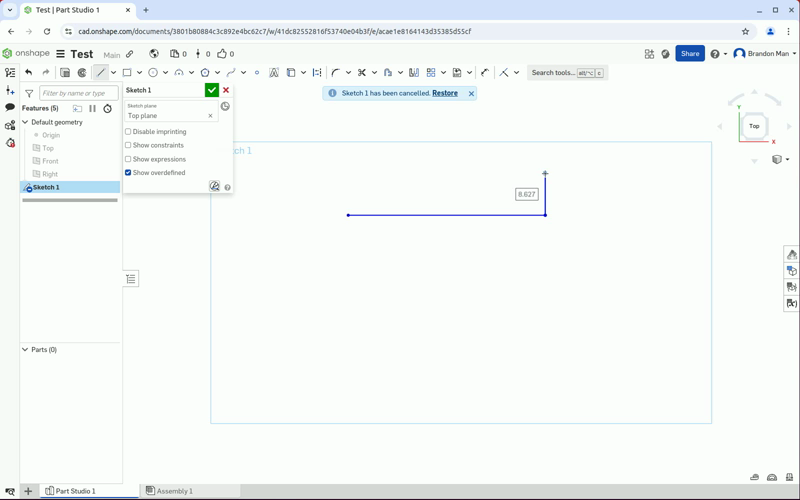
key_down(shift)
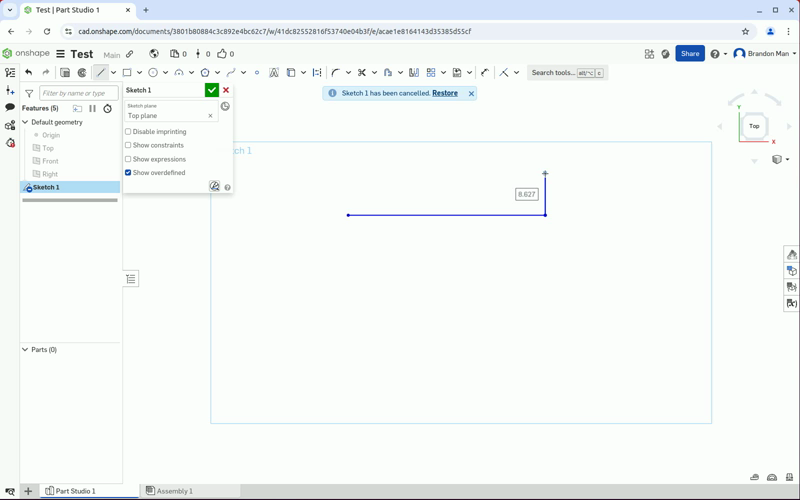
mouse_move(348, 173)
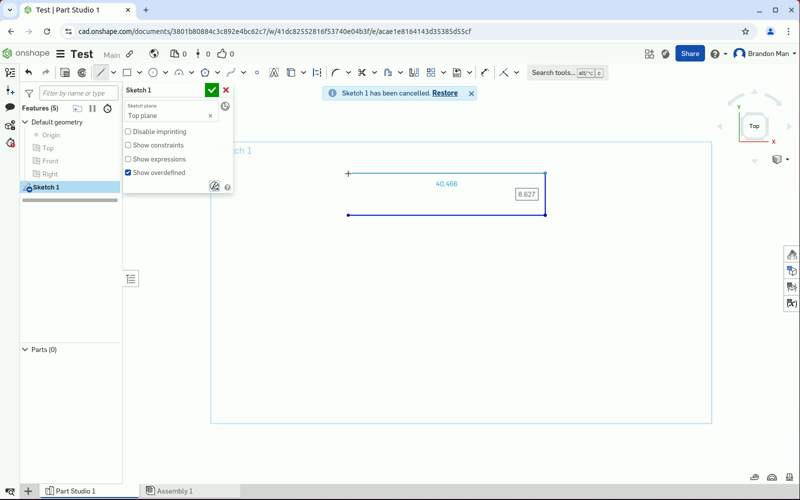
click(348, 173)
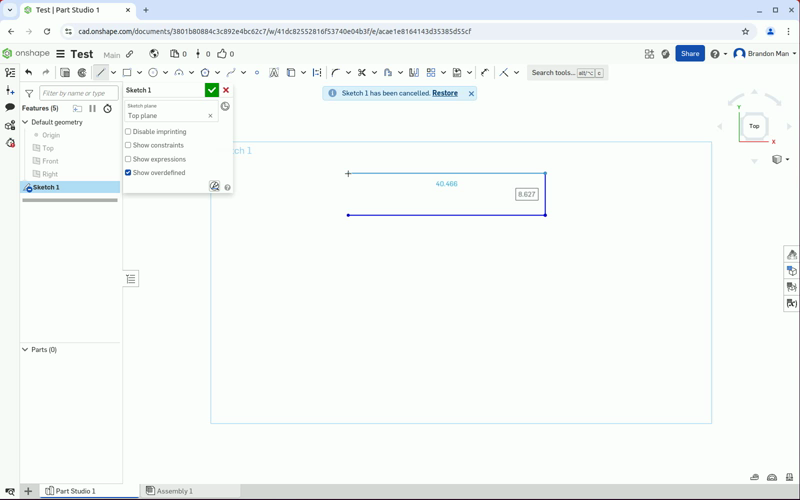
key_up(shift)
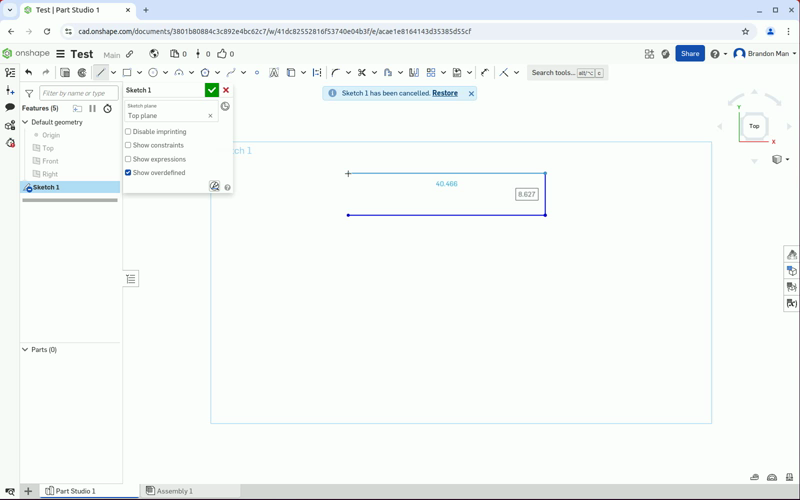
mouse_move(378, 173)
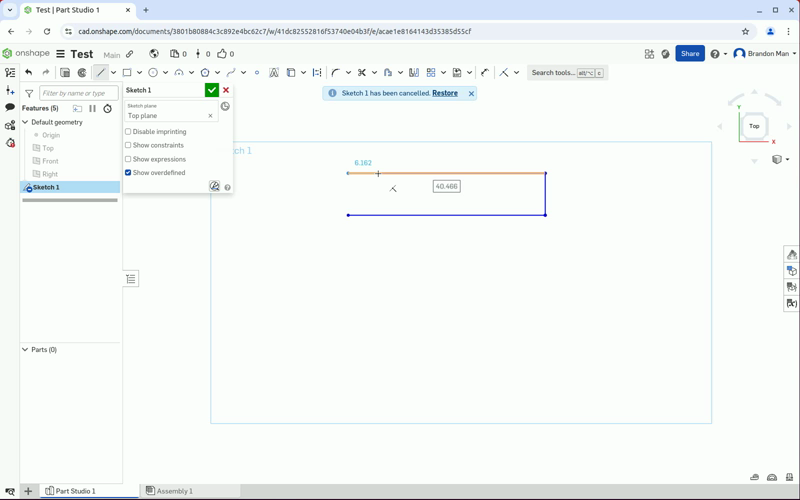
key_down(shift)
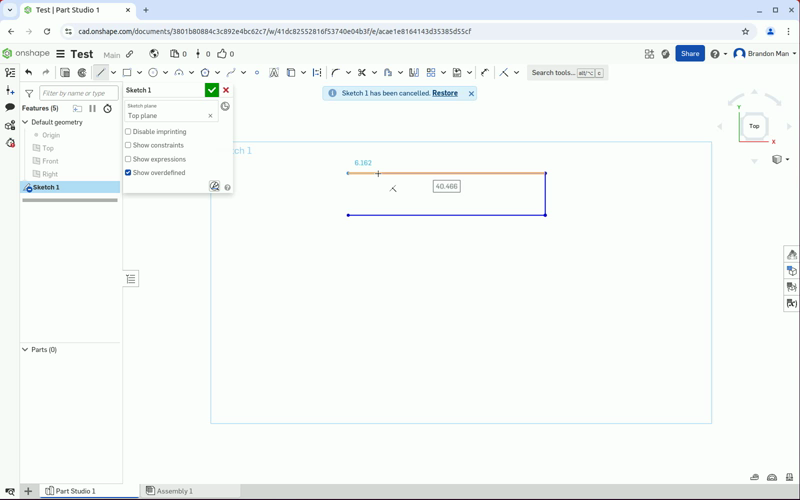
mouse_move(348, 215)
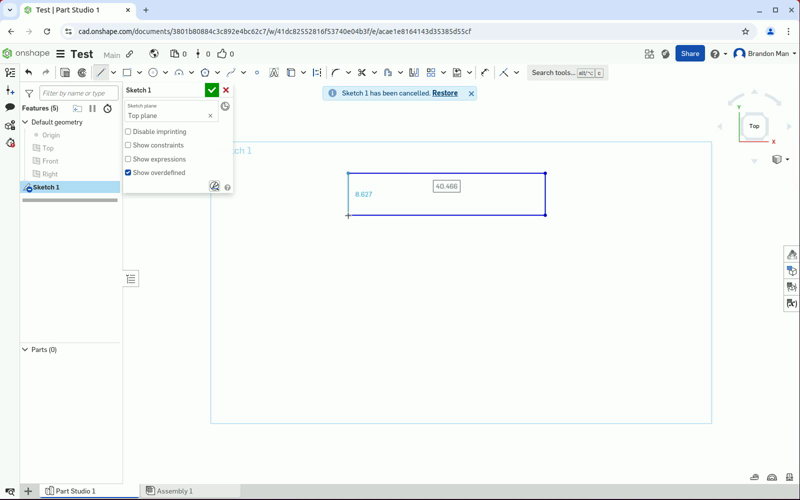
key_up(shift)
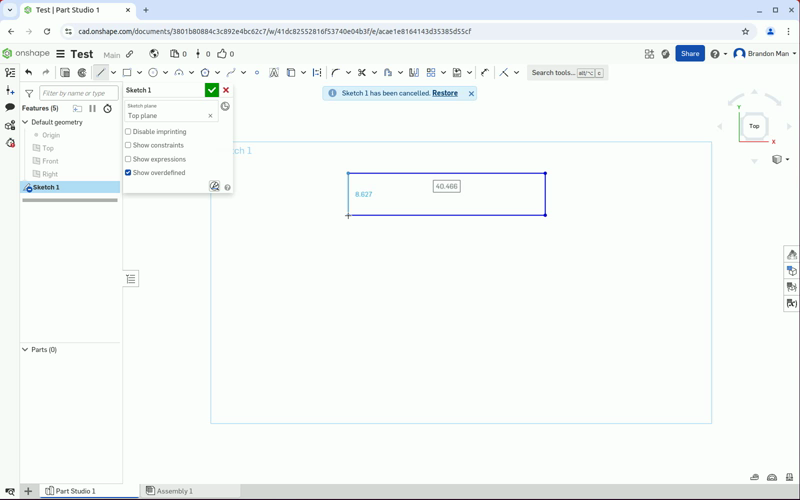
click(348, 215)
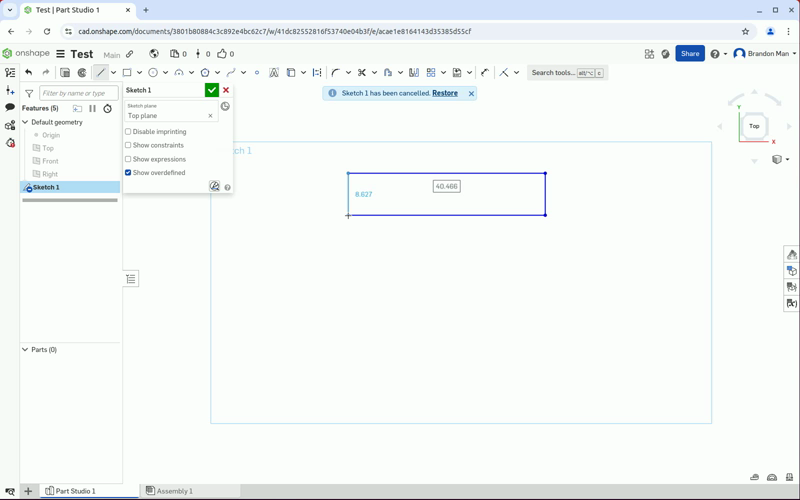
key(esc)
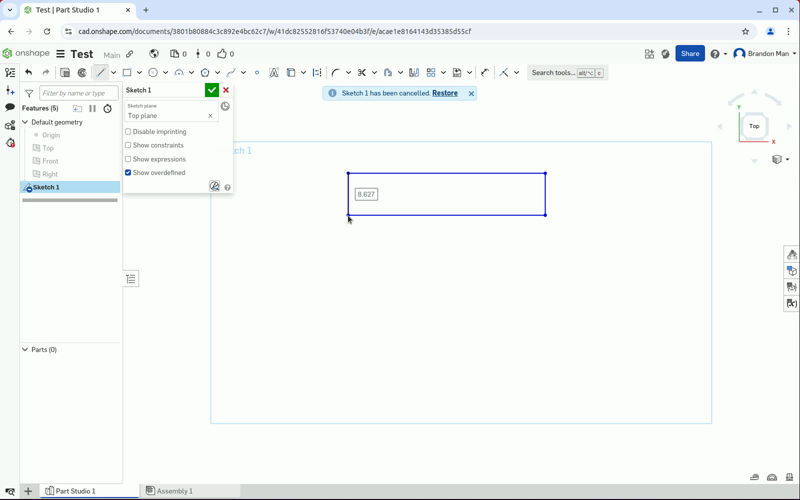
mouse_move(430, 179)
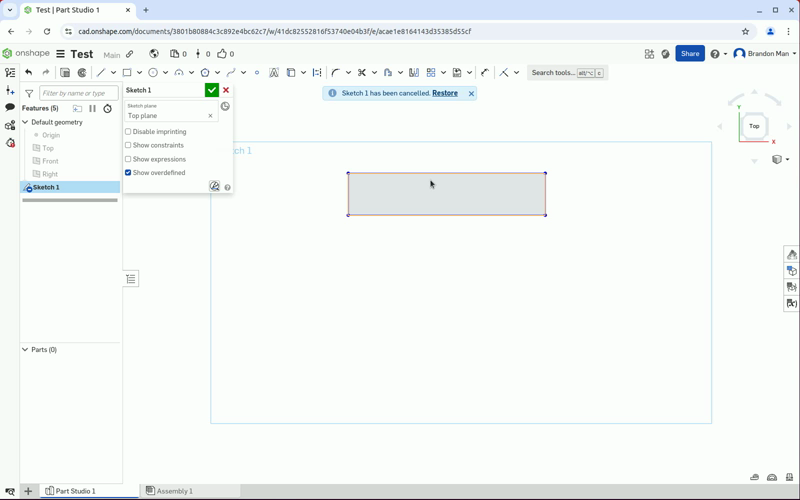
click(430, 179)
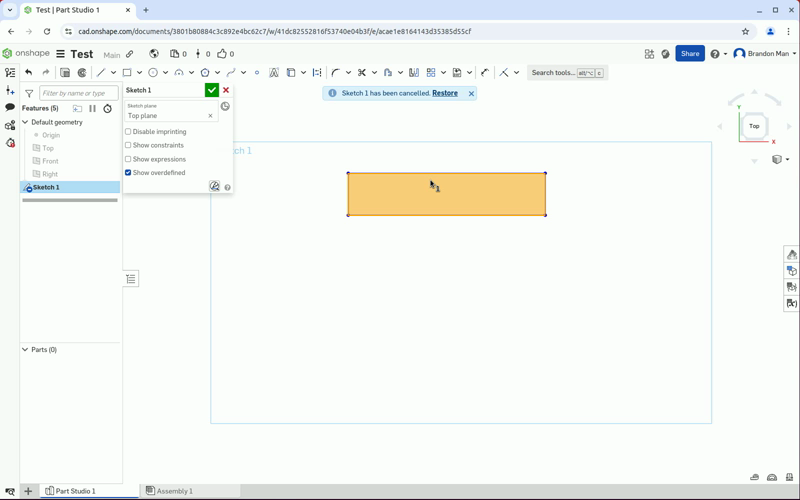
mouse_move(73, 352)
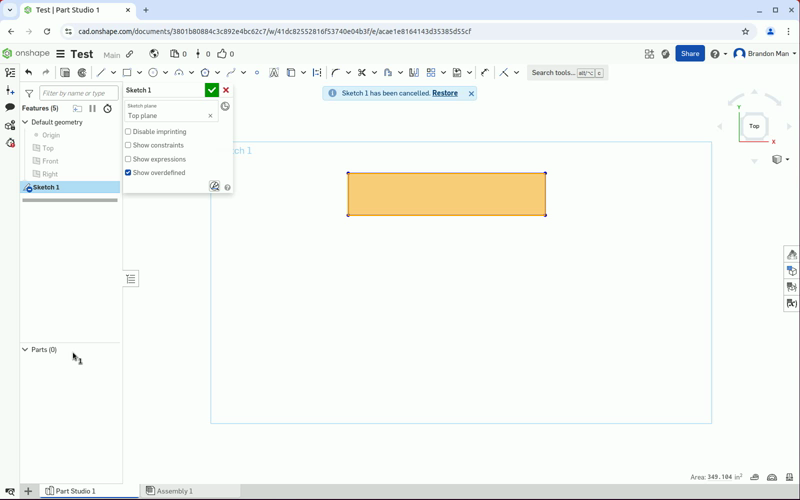
key(shift+y)
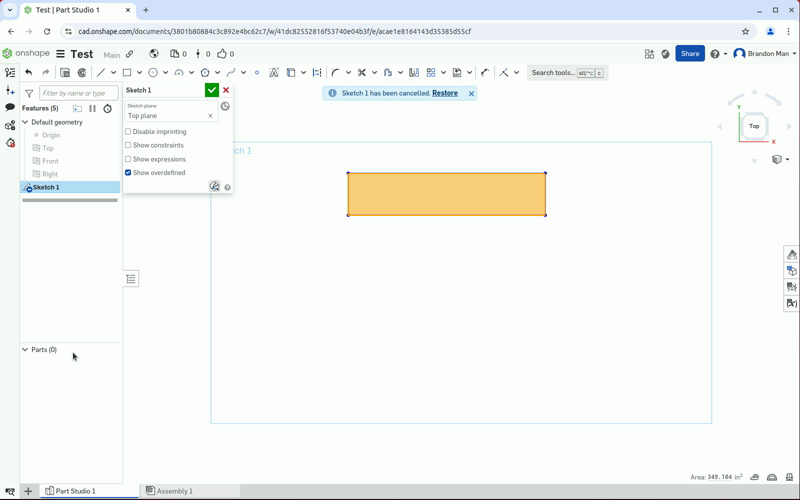
key(shift+e)
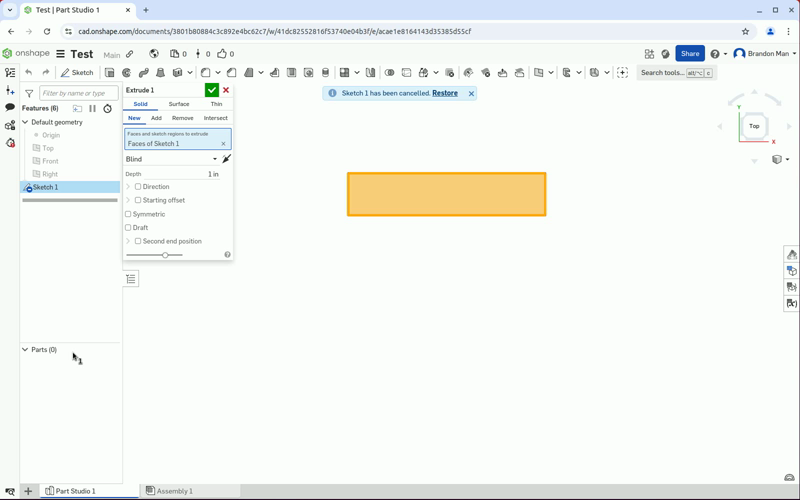
mouse_move(143, 106)
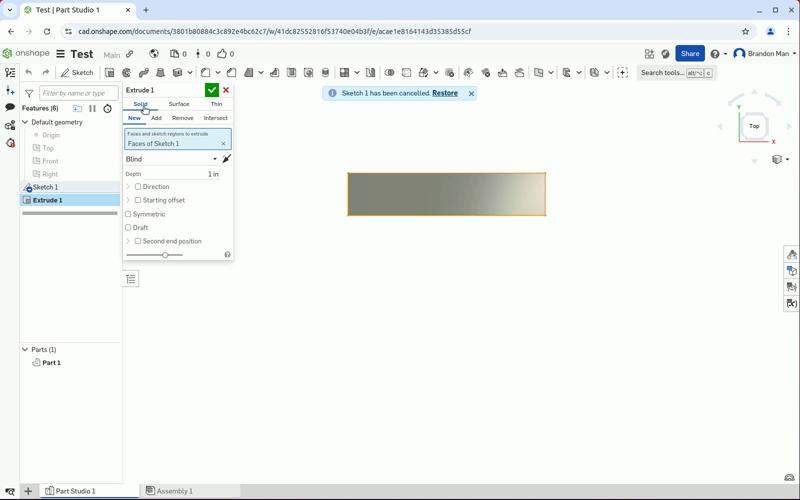
click(143, 106)
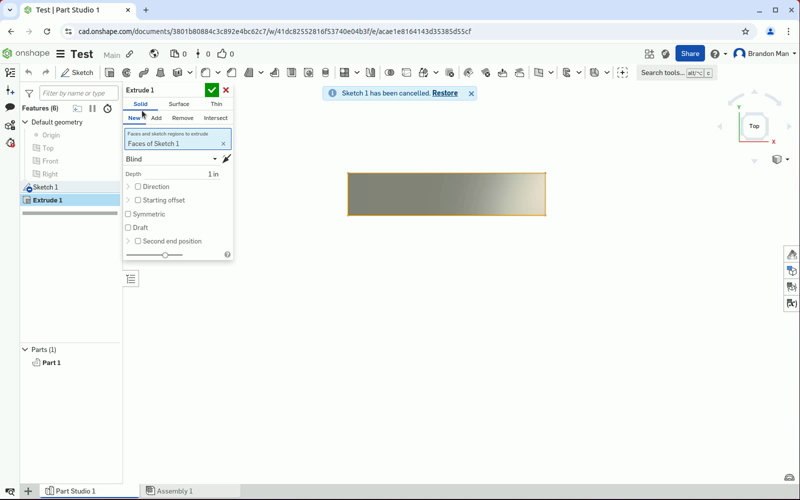
mouse_move(137, 120)
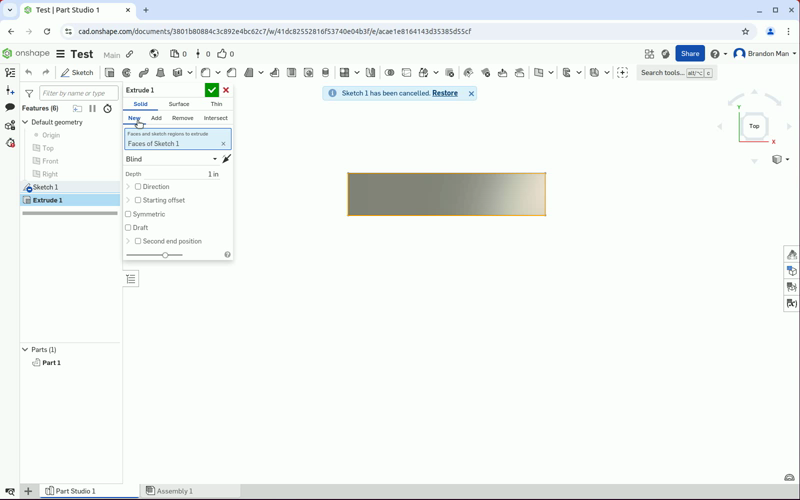
click(137, 120)
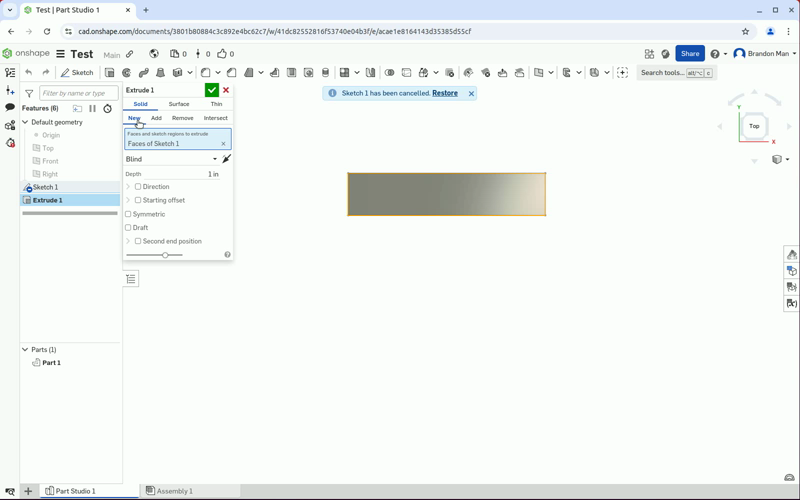
key(tab, 4)
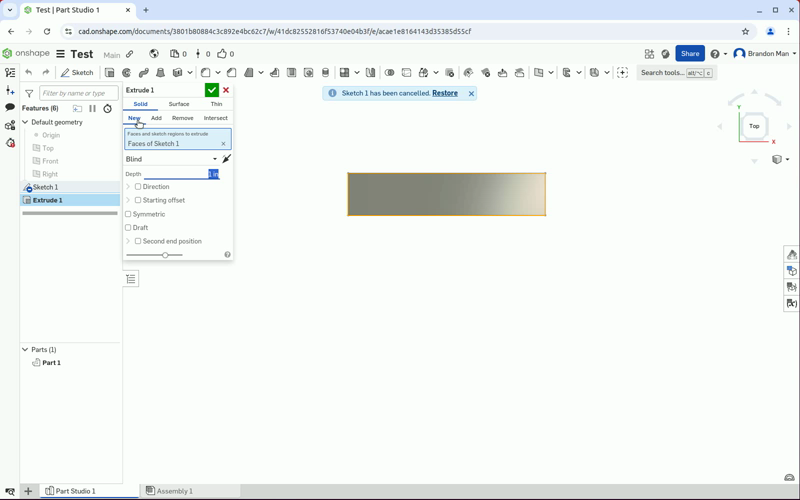
text(7.462)
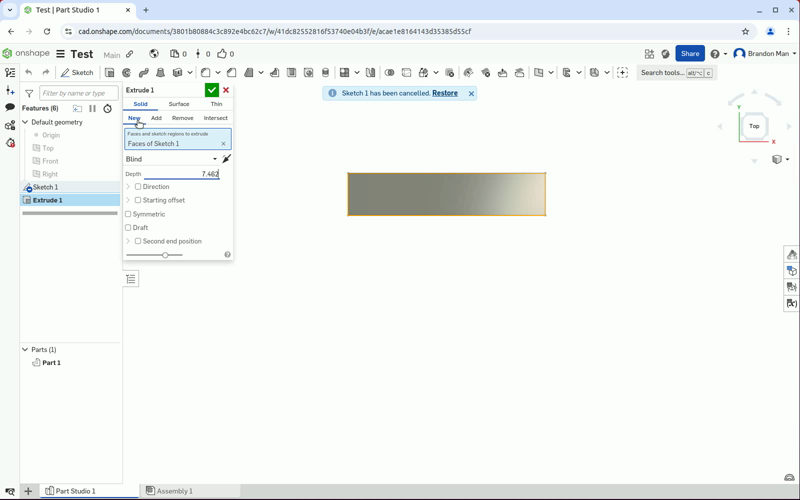
key(enter)
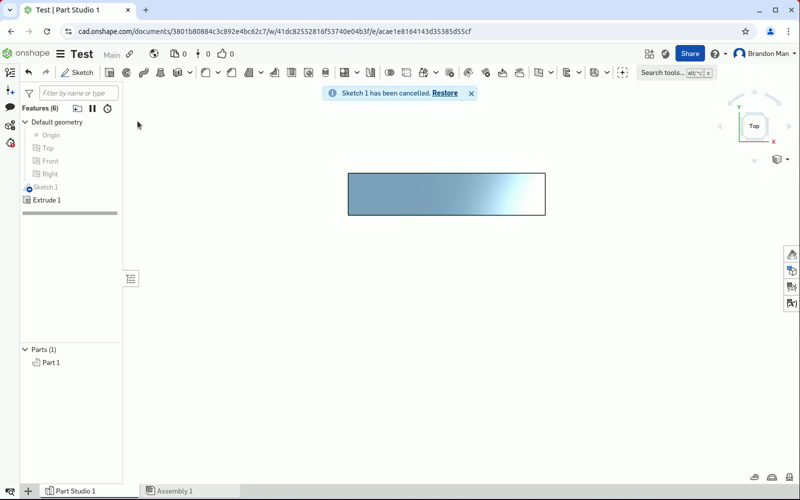
key(shift+h)
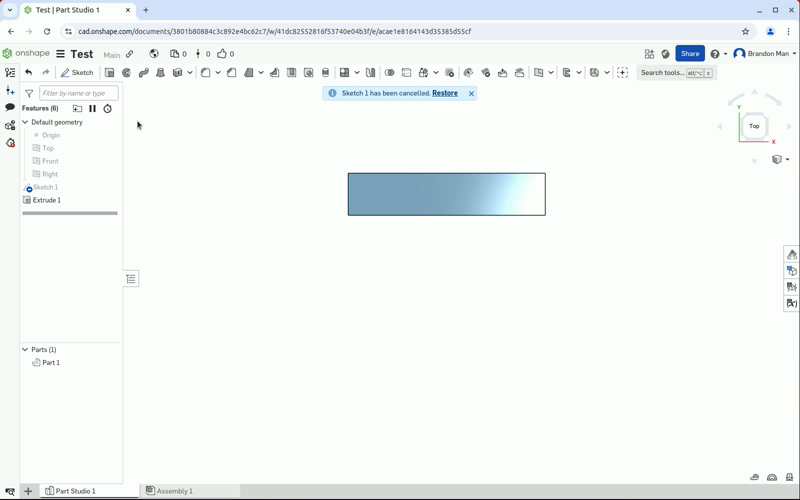
key(shift+h)
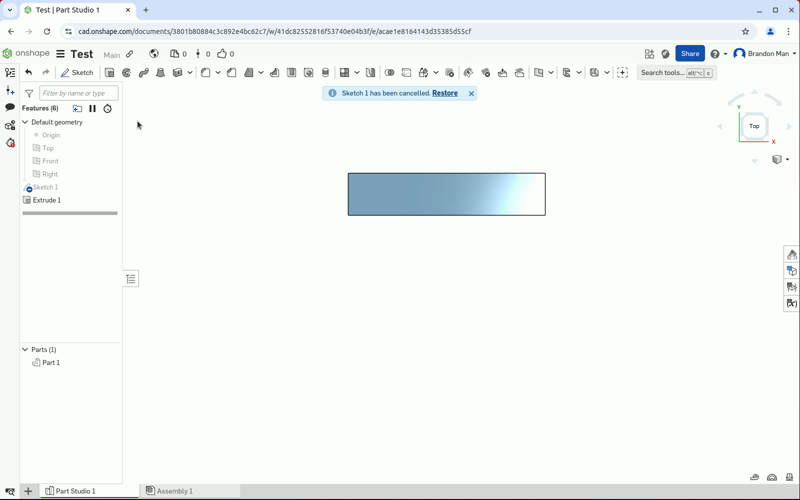
mouse_move(73, 189)
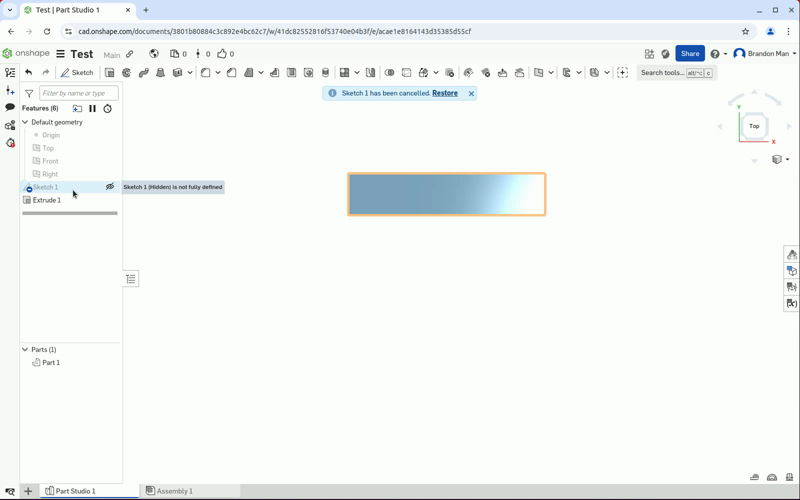
click(73, 189)
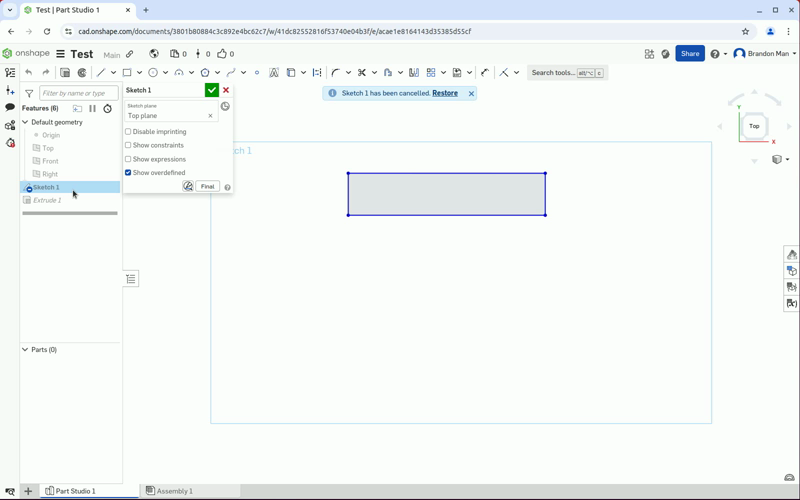
mouse_move(229, 92)
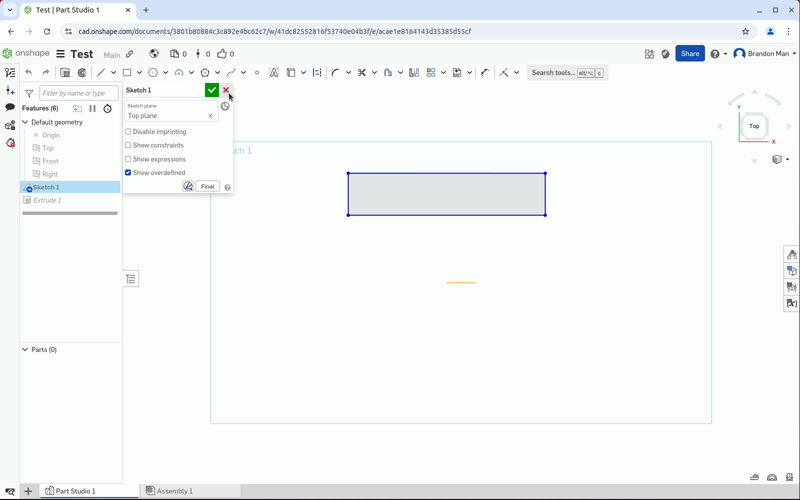
click(229, 92)
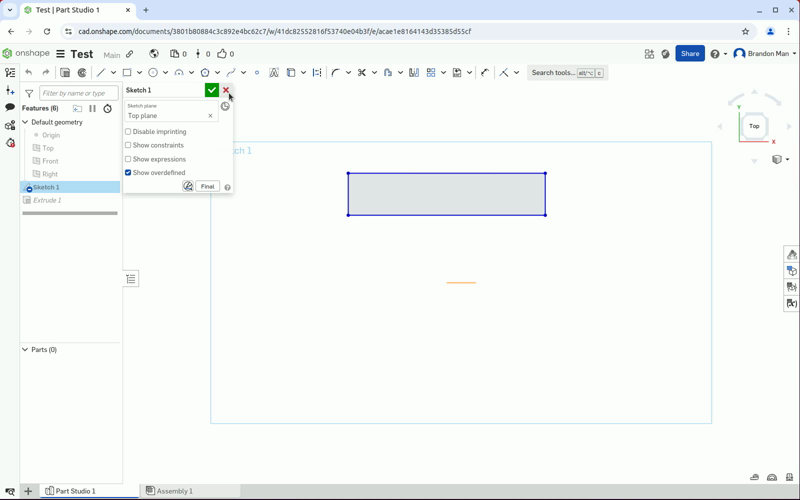
key(shift+s)
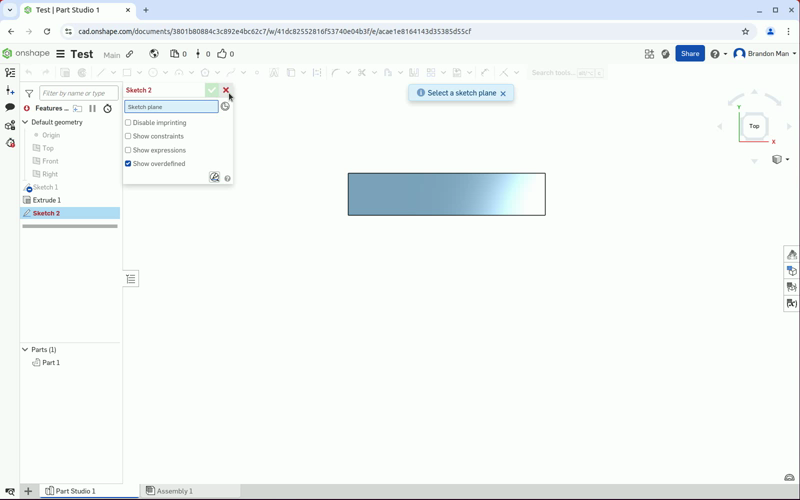
mouse_move(73, 150)
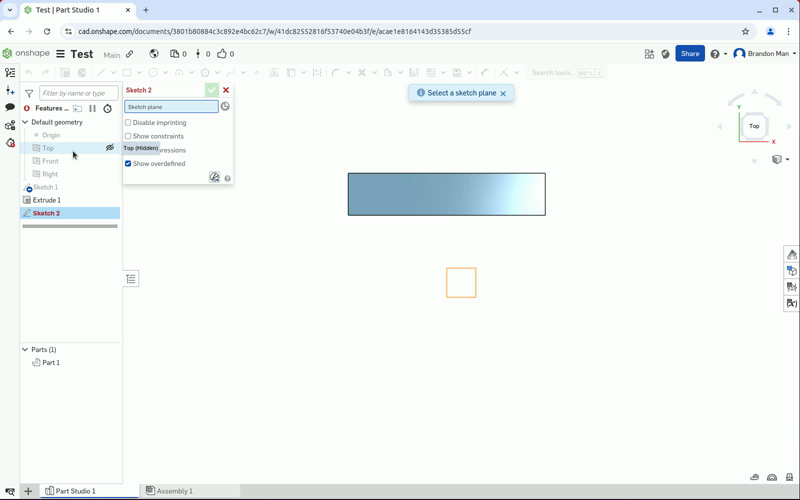
click(73, 150)
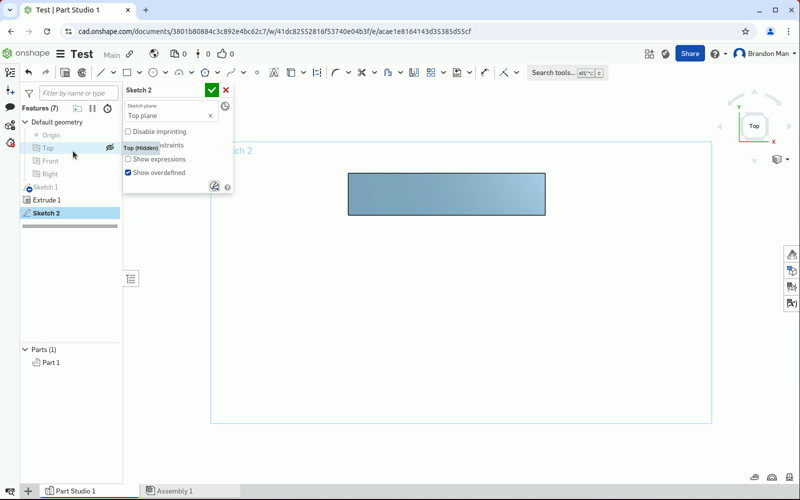
mouse_move(73, 352)
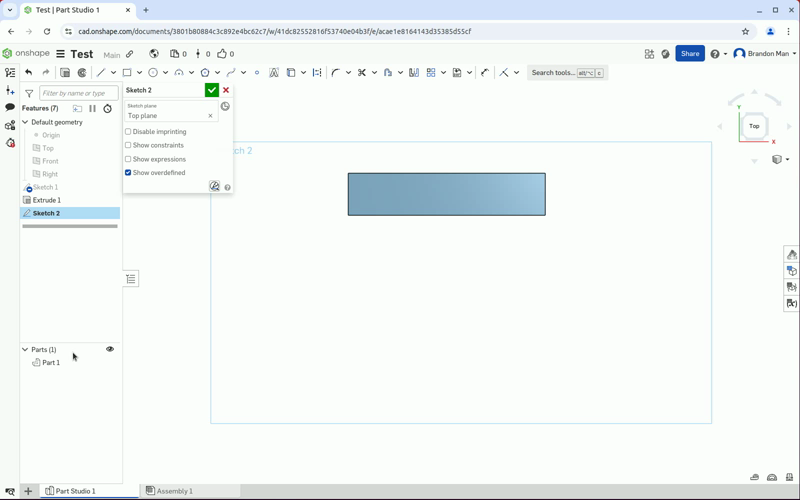
key(y)
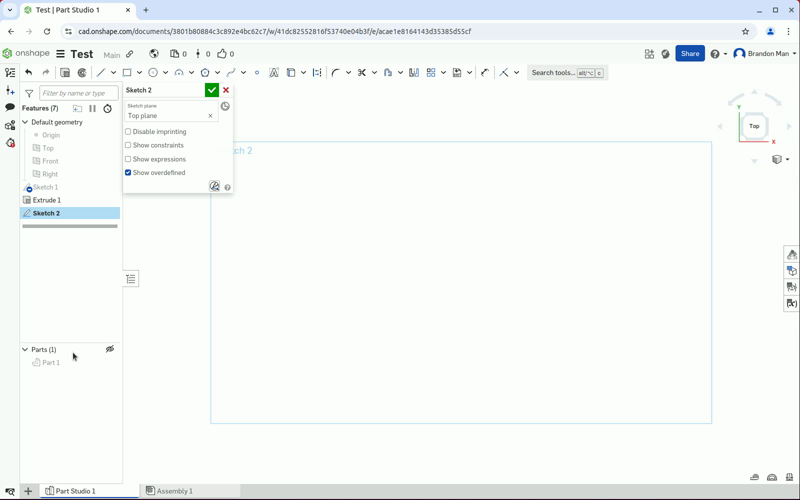
key(l)
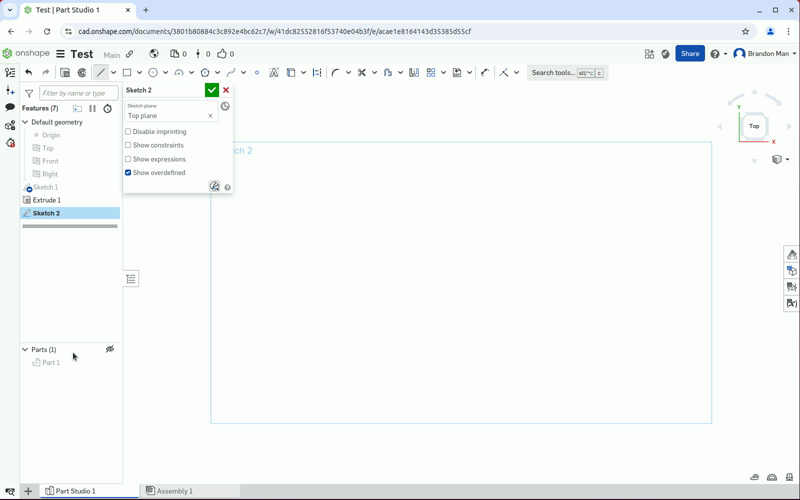
key_down(shift)
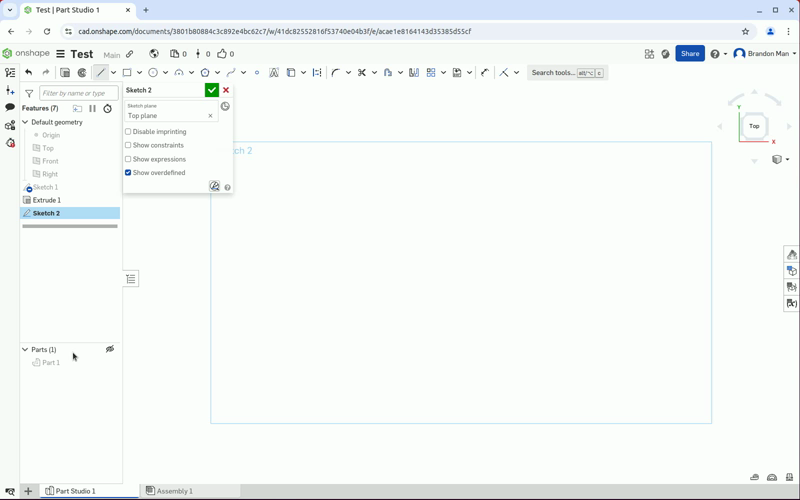
mouse_move(348, 215)
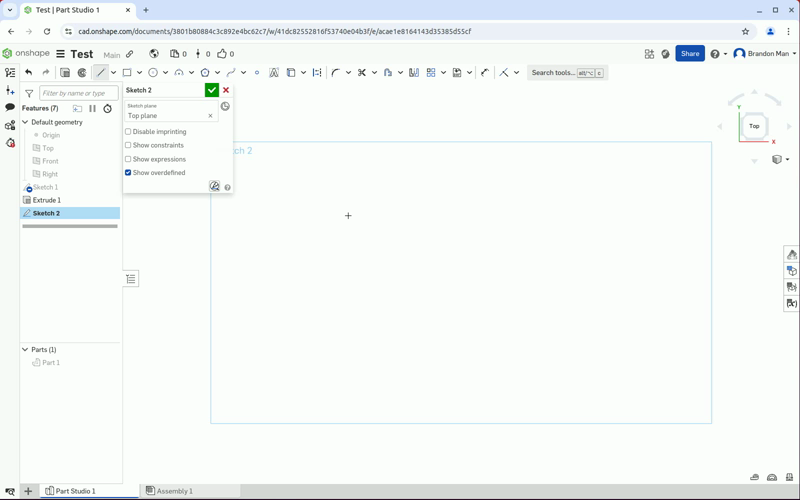
click(348, 215)
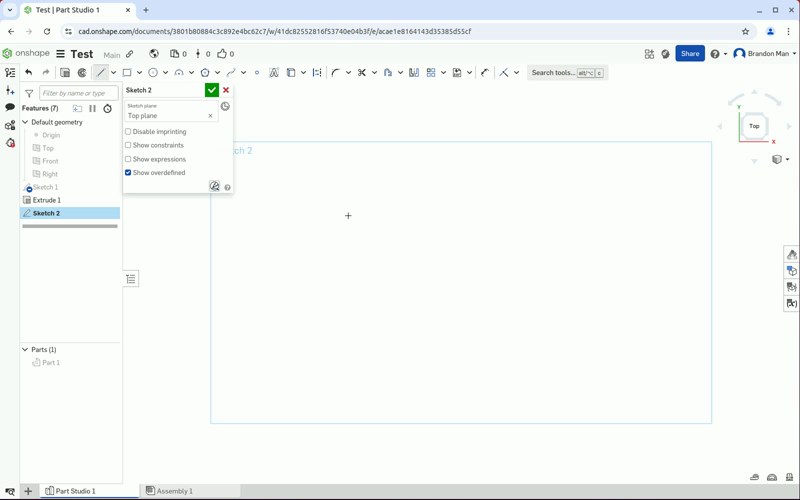
key_up(shift)
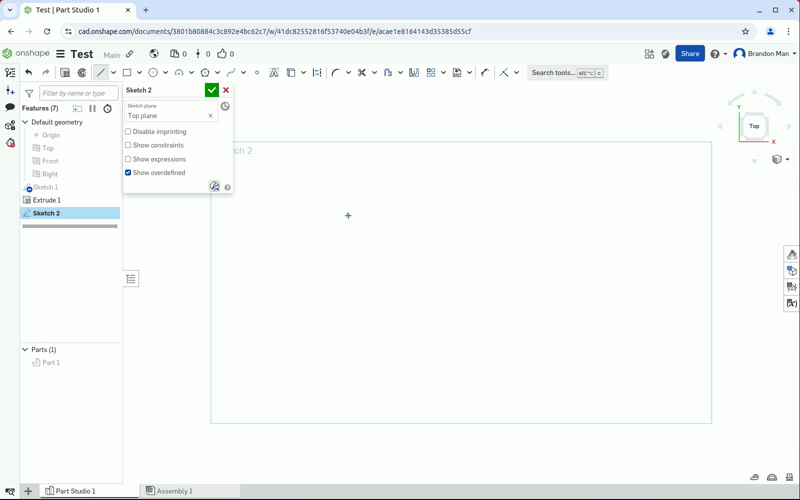
key_down(shift)
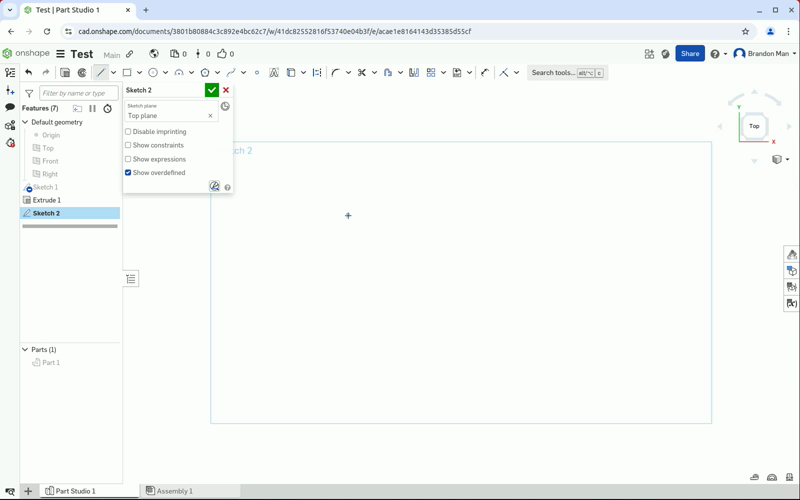
mouse_move(545, 215)
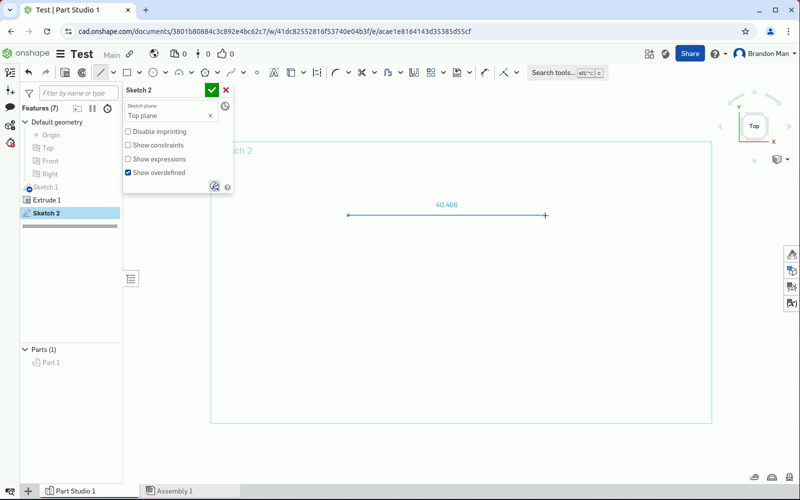
click(545, 215)
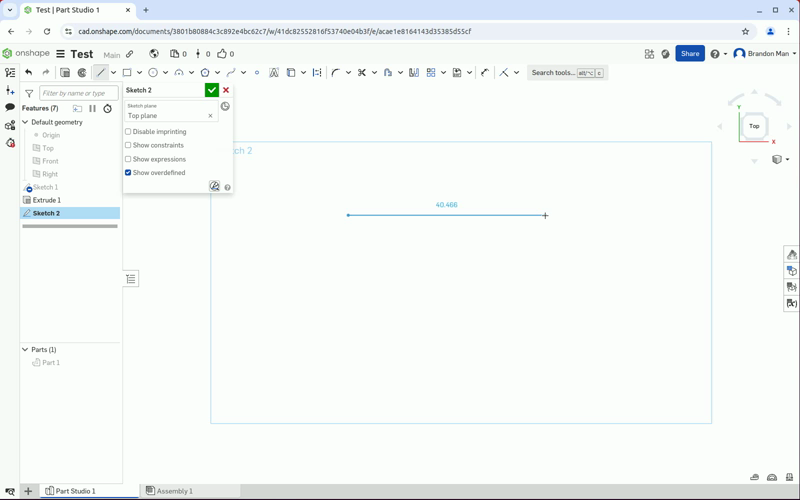
key_up(shift)
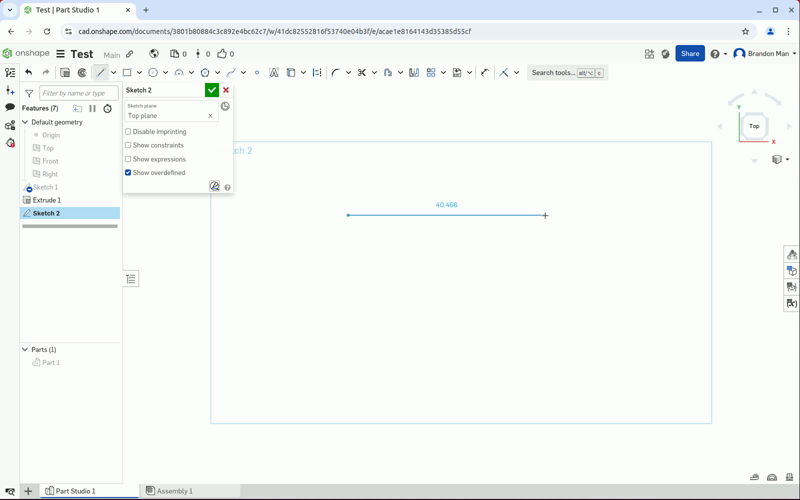
key_down(shift)
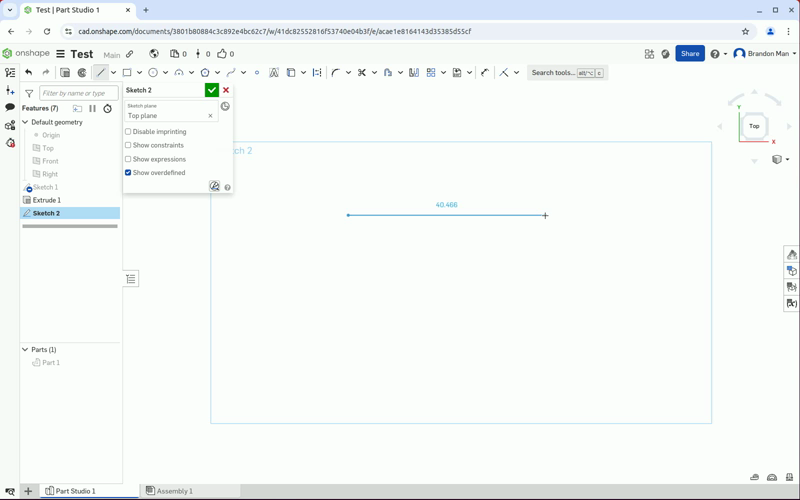
mouse_move(575, 215)
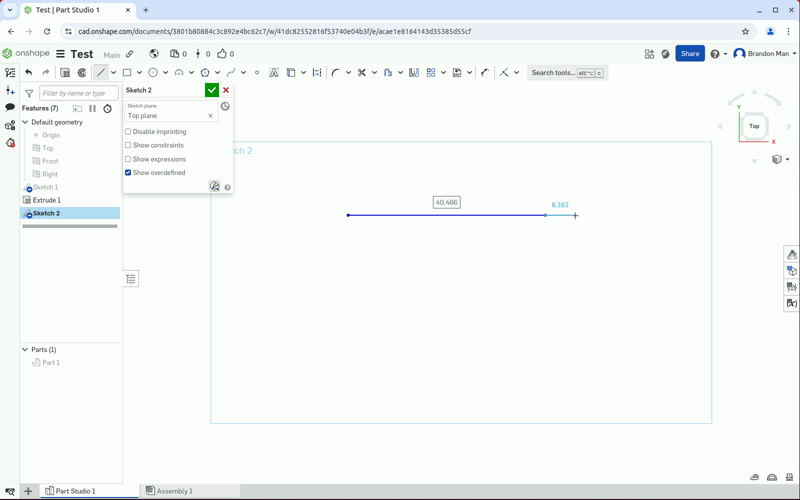
mouse_move(545, 173)
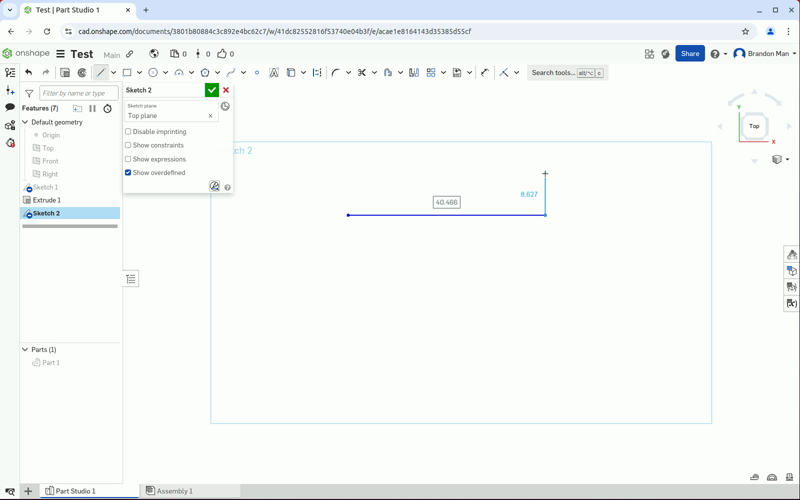
click(545, 173)
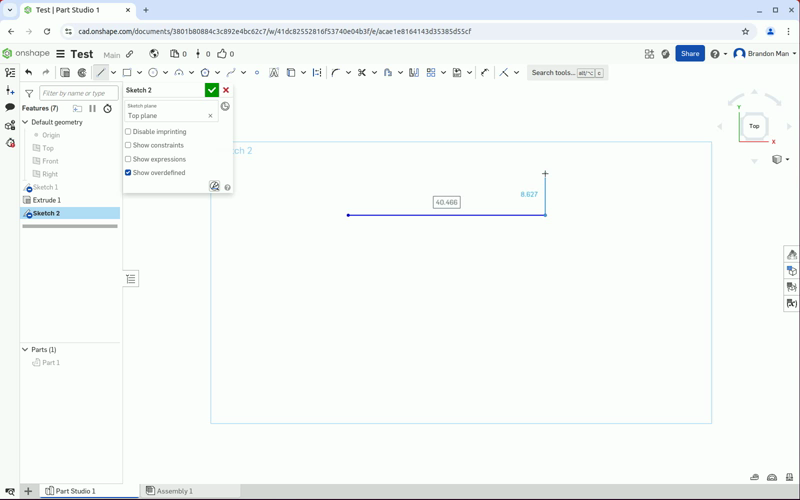
key_up(shift)
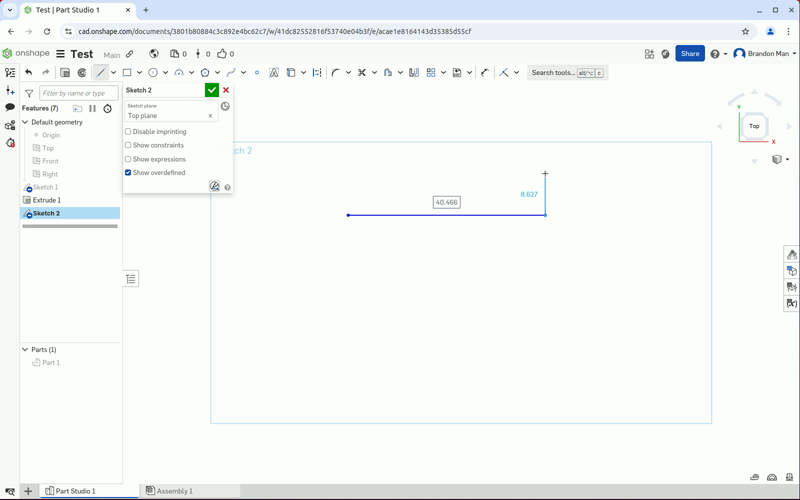
key_down(shift)
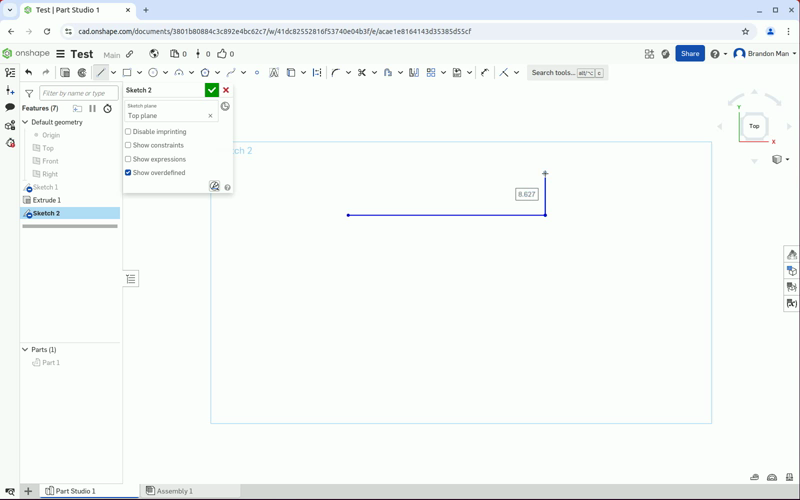
mouse_move(348, 173)
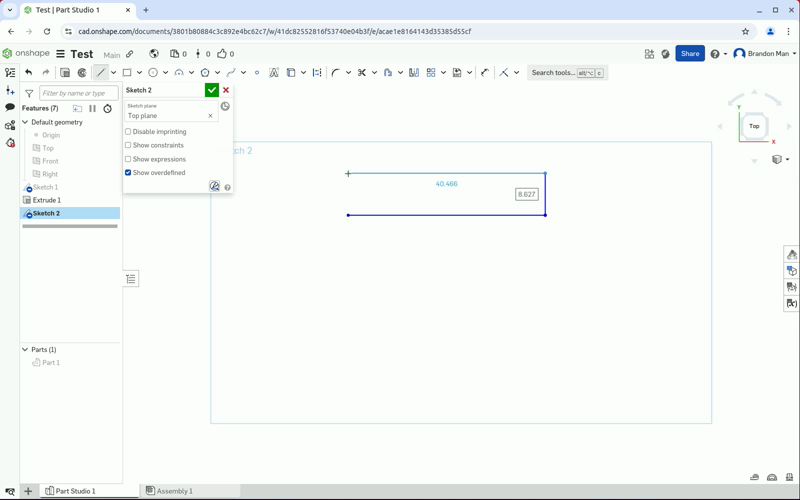
click(348, 173)
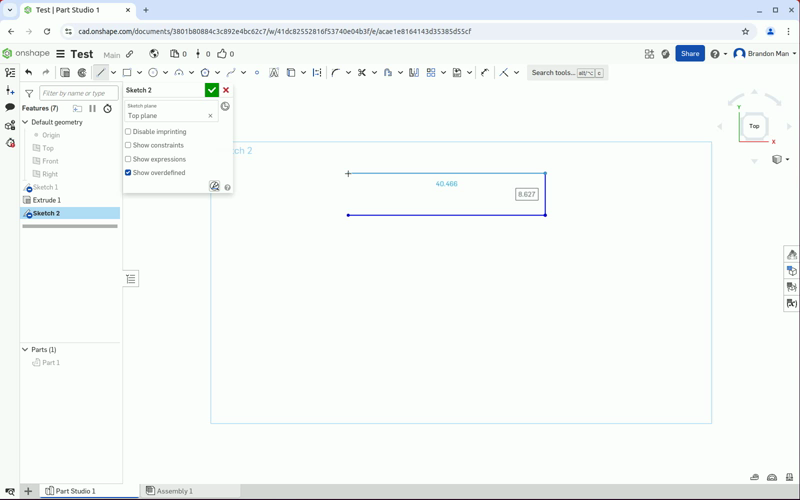
key_up(shift)
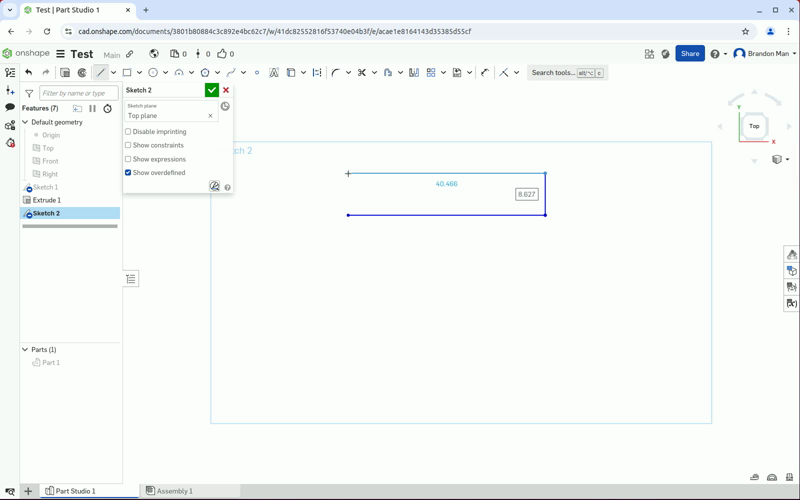
mouse_move(378, 173)
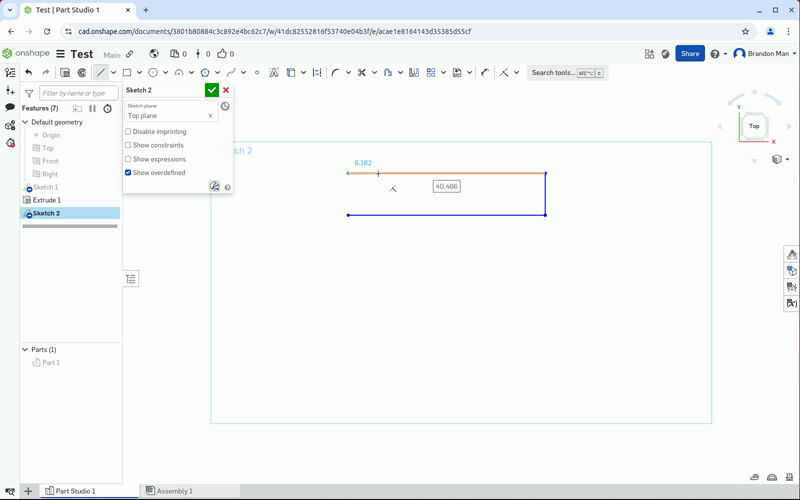
key_down(shift)
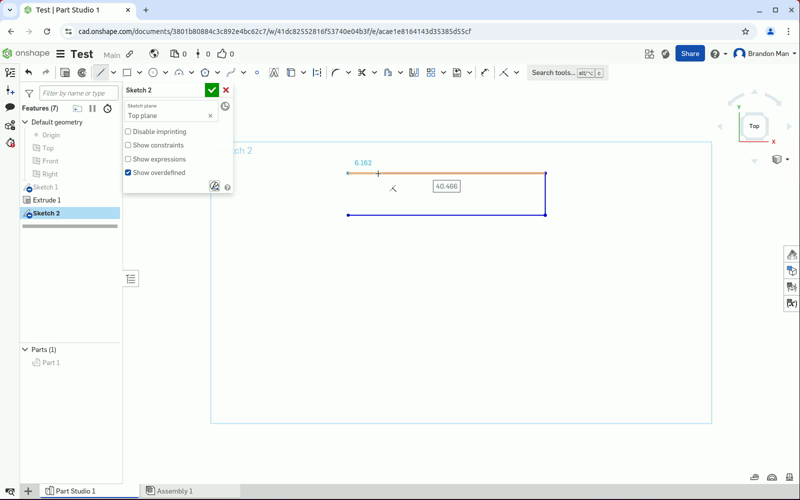
mouse_move(348, 215)
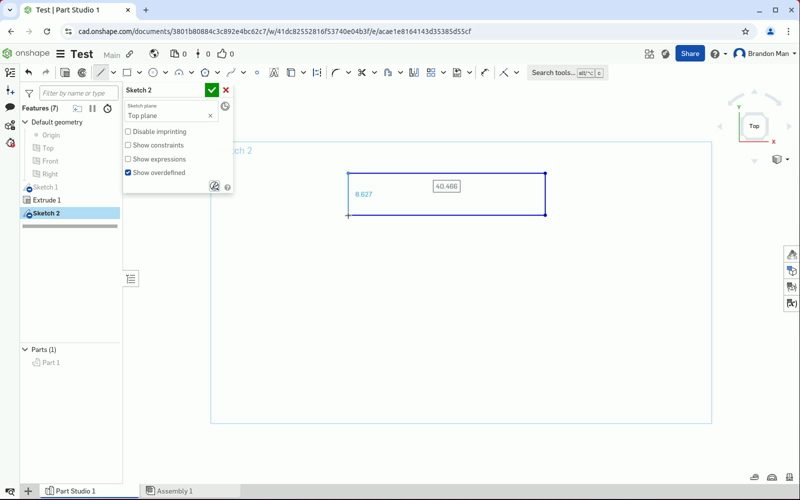
key_up(shift)
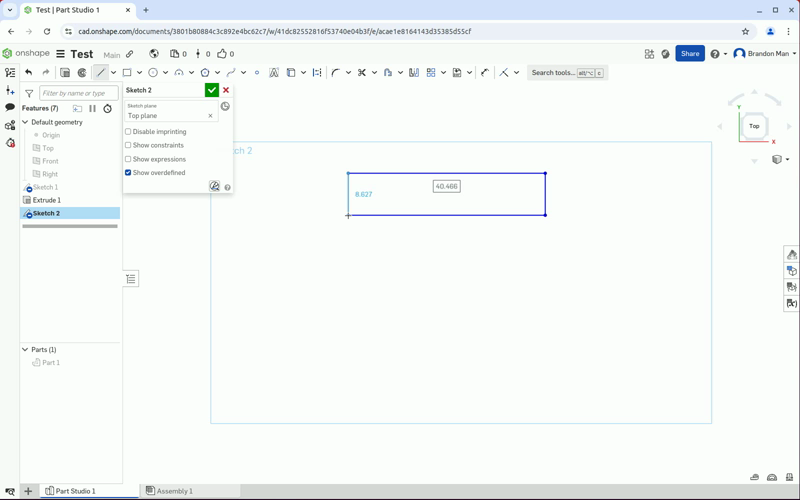
click(348, 215)
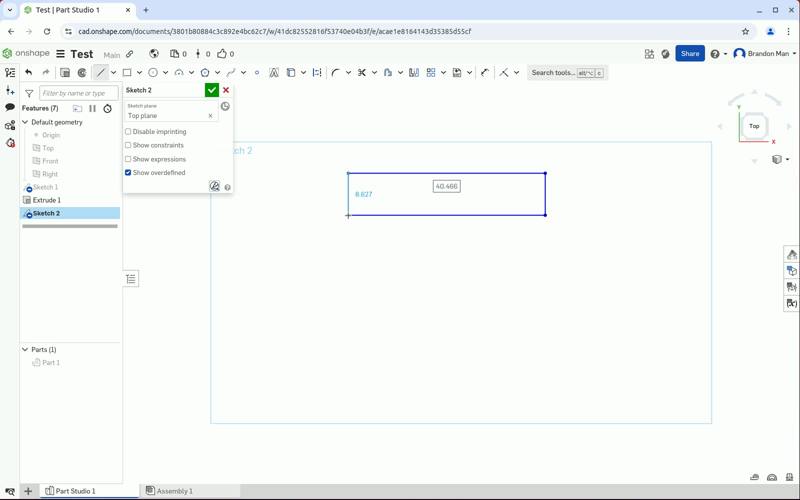
key(esc)
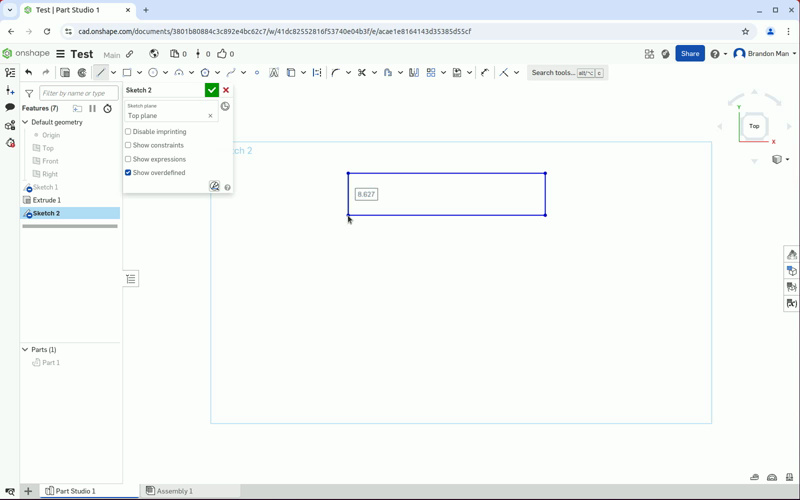
mouse_move(532, 189)
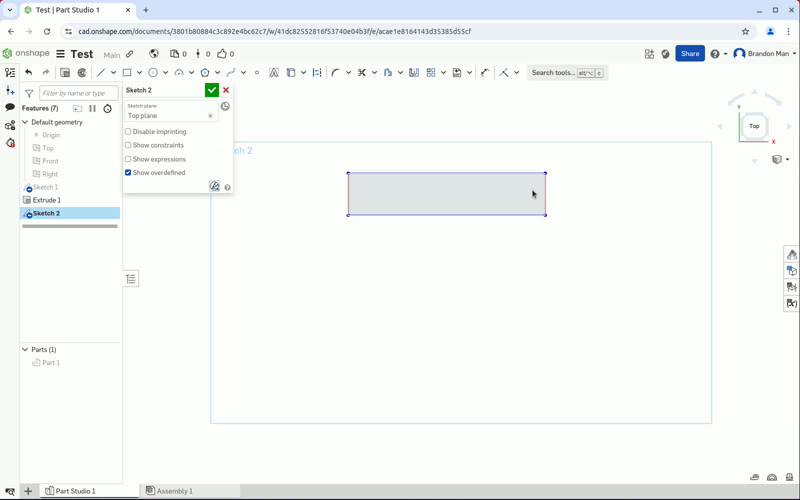
click(532, 189)
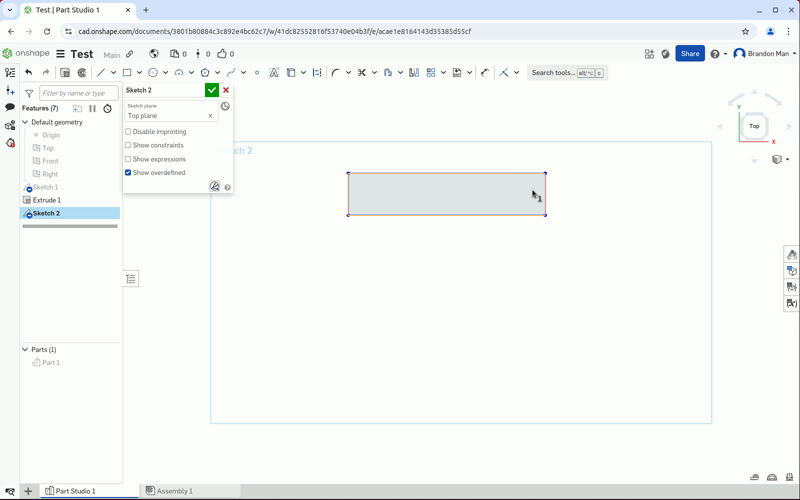
mouse_move(73, 352)
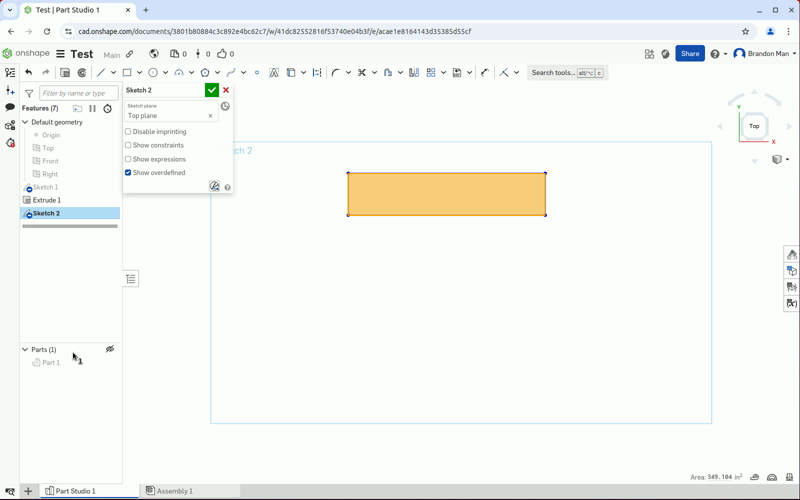
key(shift+y)
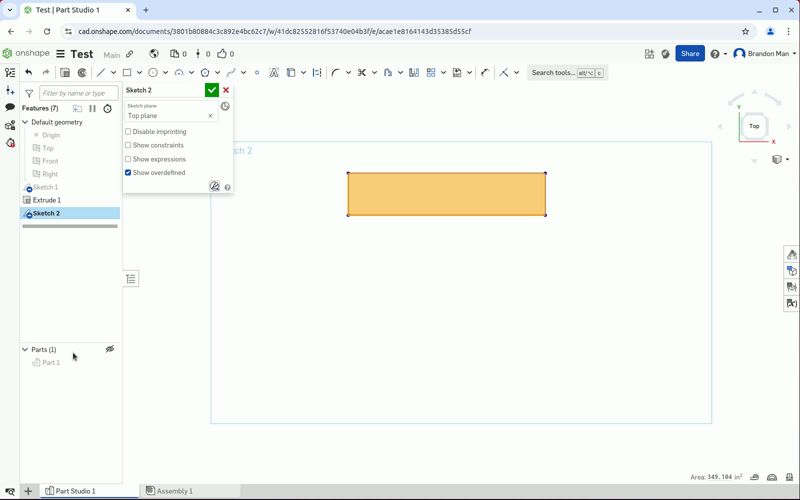
key(shift+e)
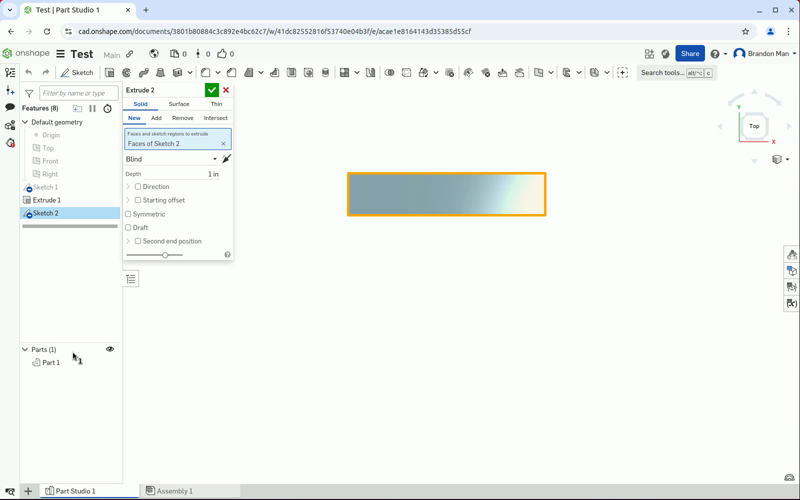
mouse_move(143, 106)
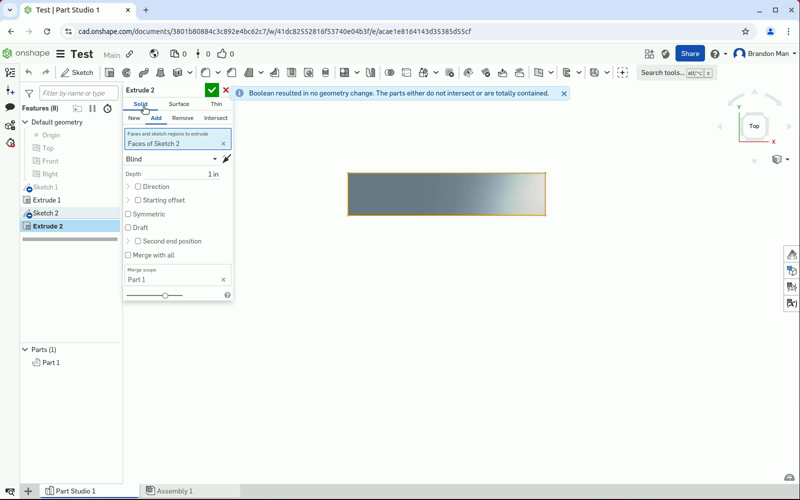
click(143, 106)
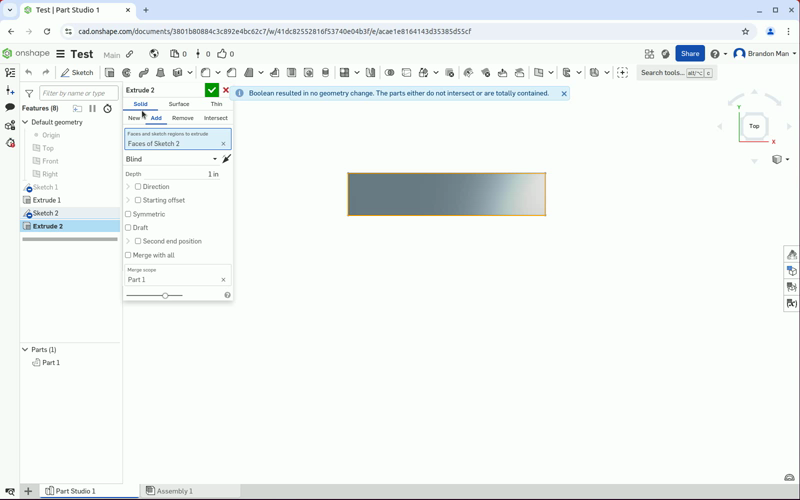
mouse_move(137, 120)
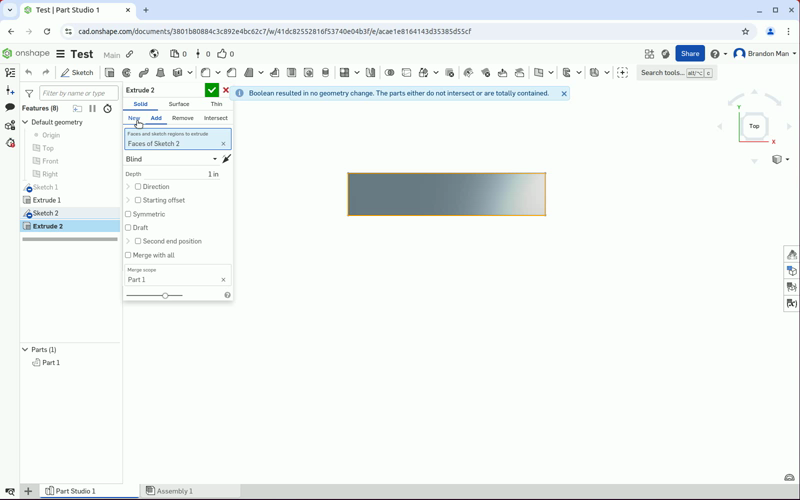
click(137, 120)
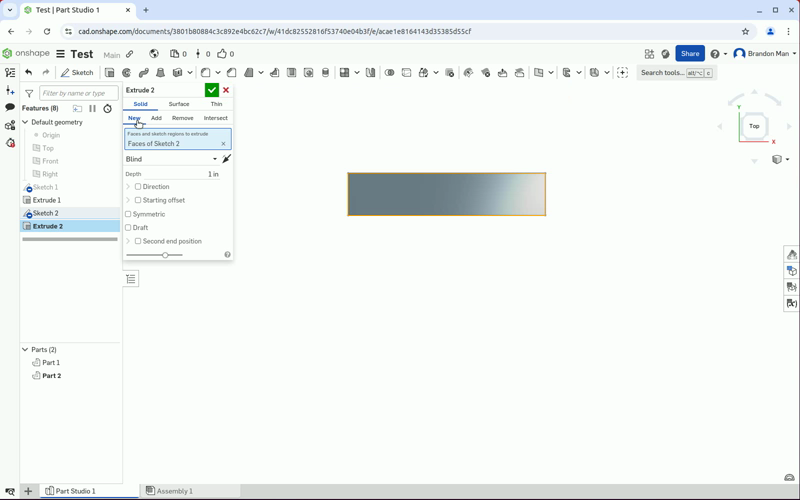
key(tab, 4)
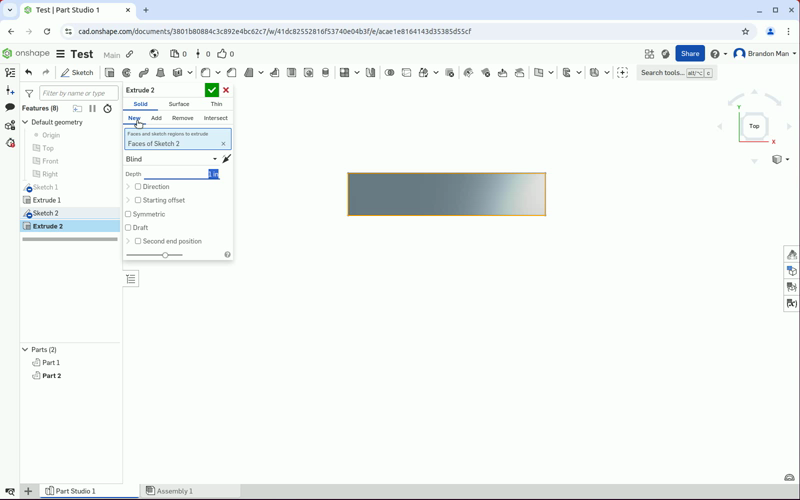
text(7.462)
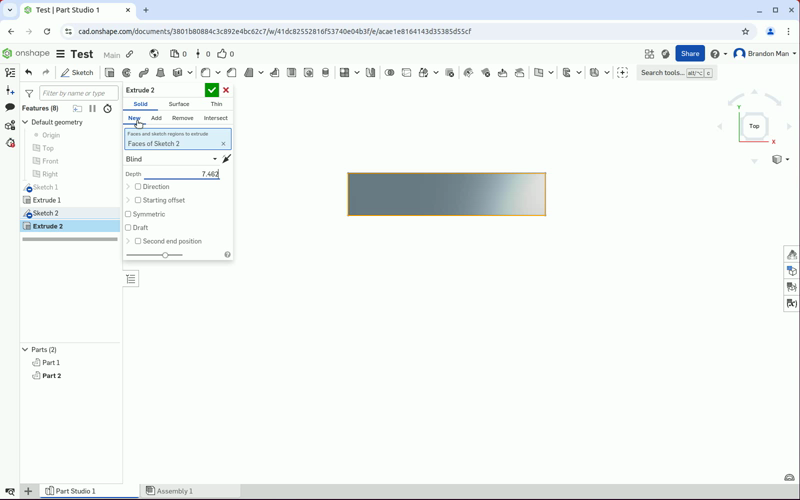
key(enter)
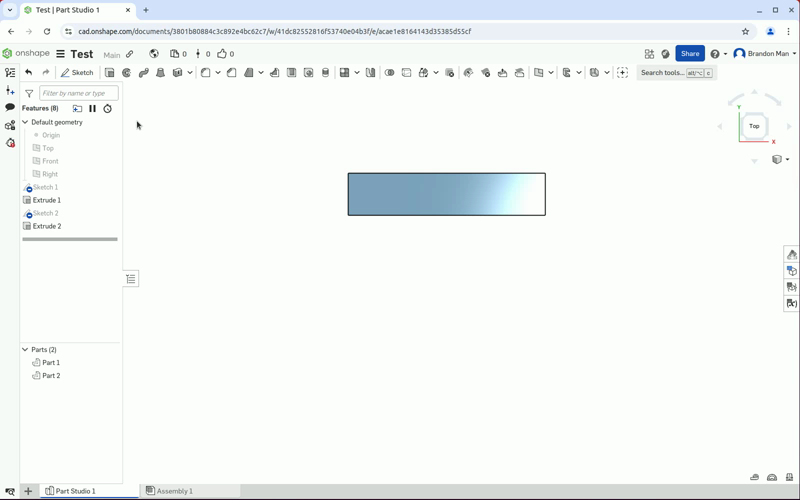
key(shift+h)
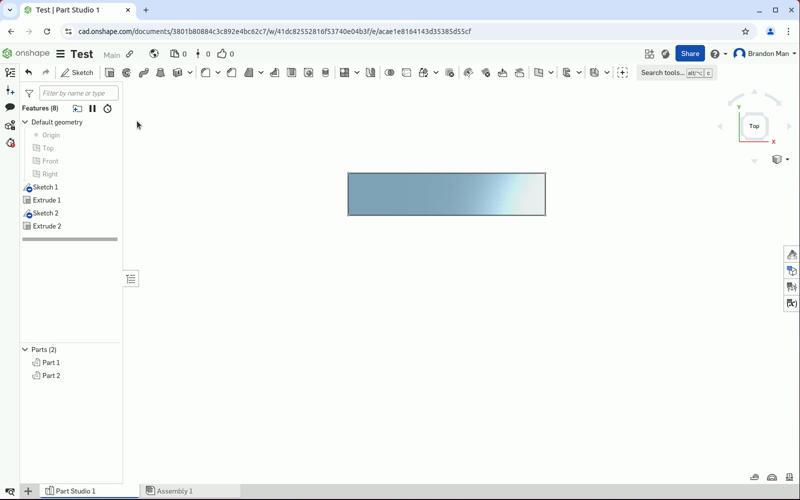
key(shift+h)
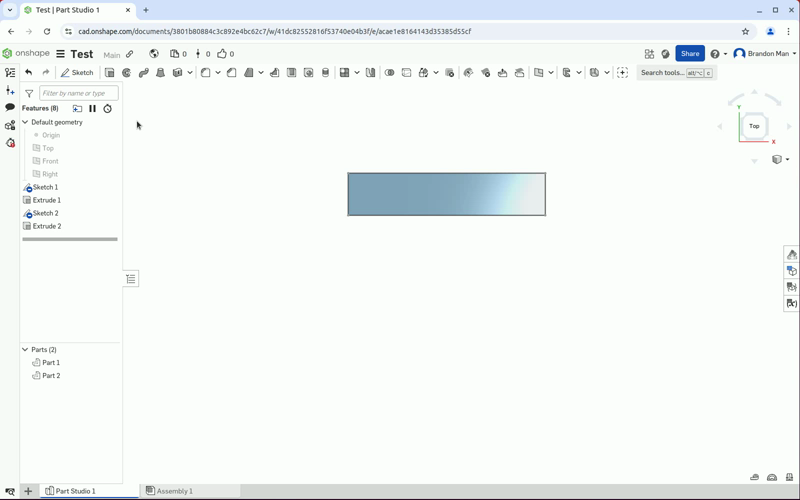
key(shift+7)
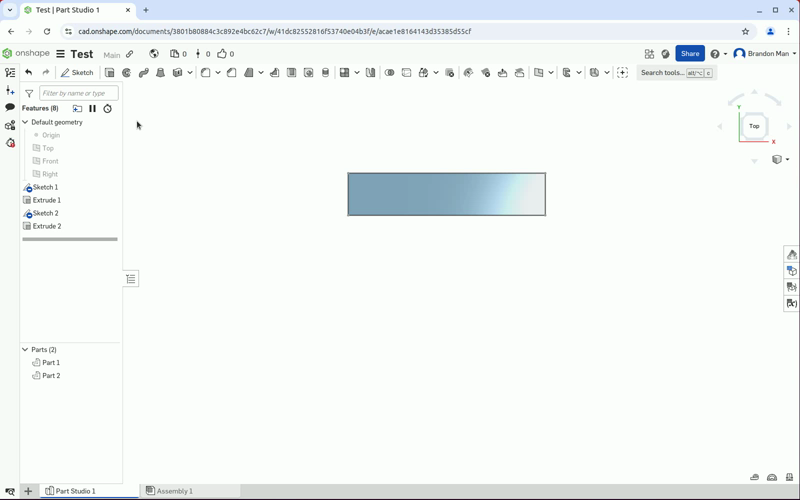
key(up, 3)
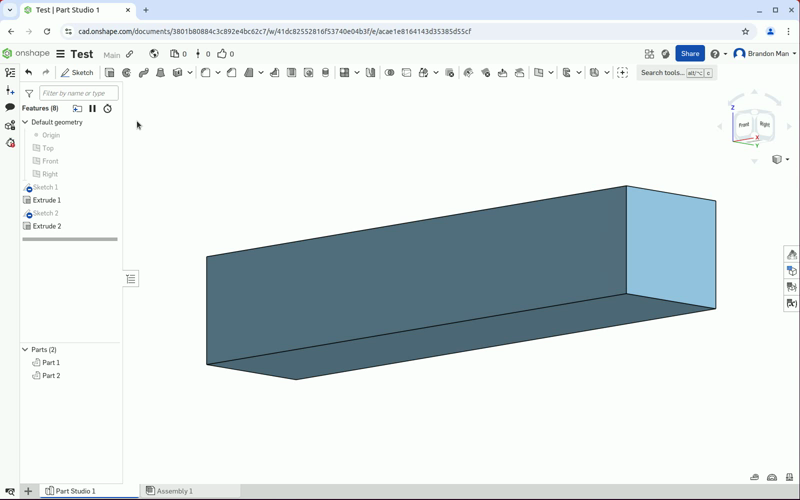
key(left, 3)
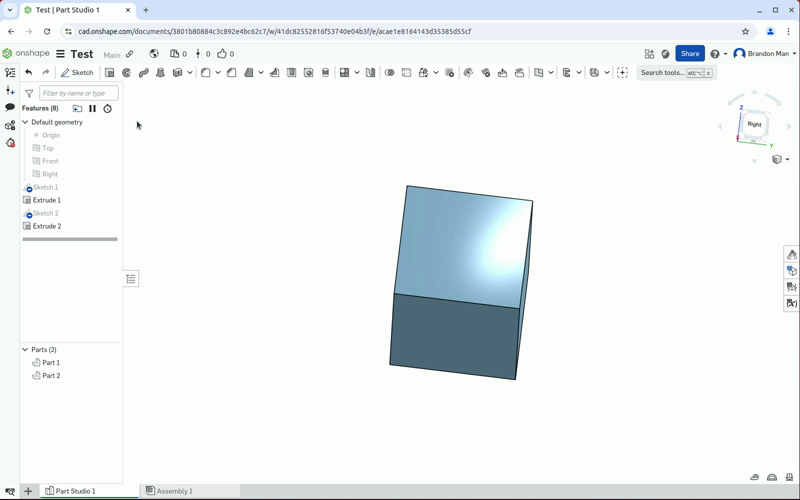
key(right, 3)
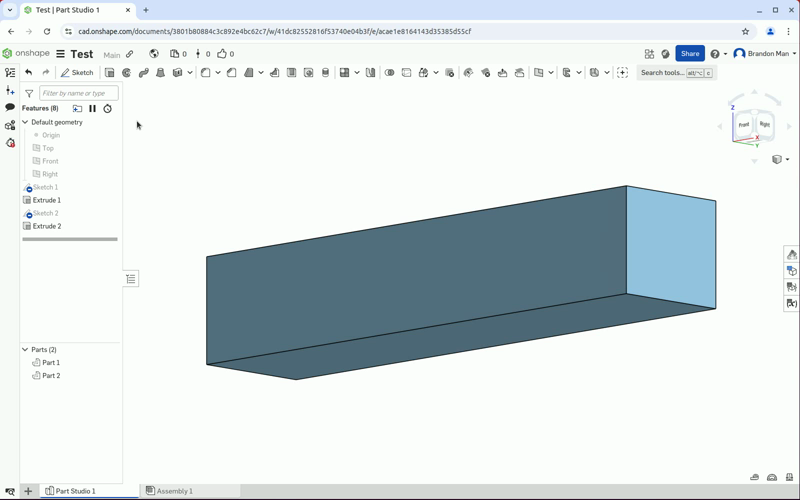
key(down, 3)
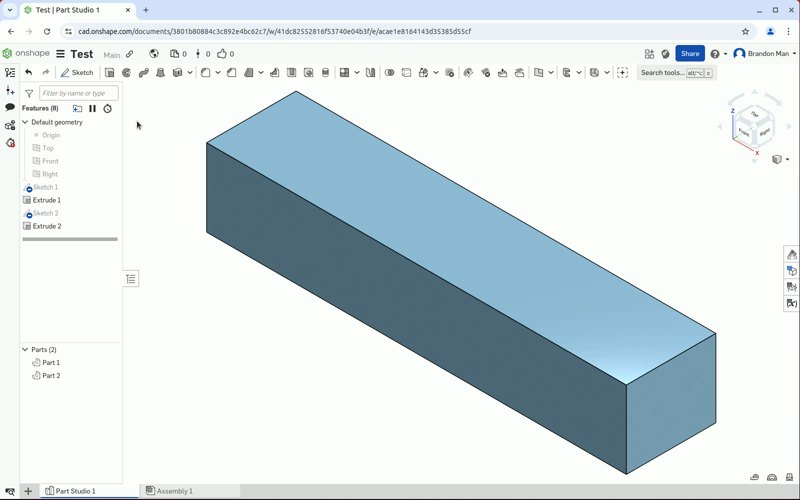
mouse_move(73, 189)
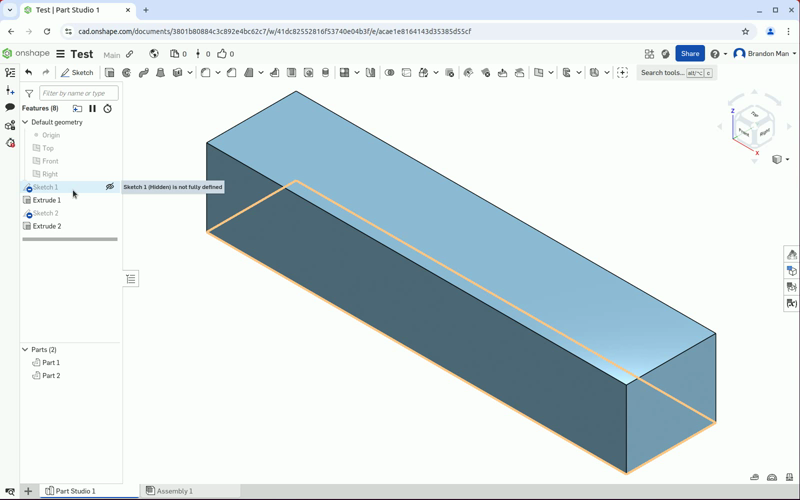
click(73, 189)